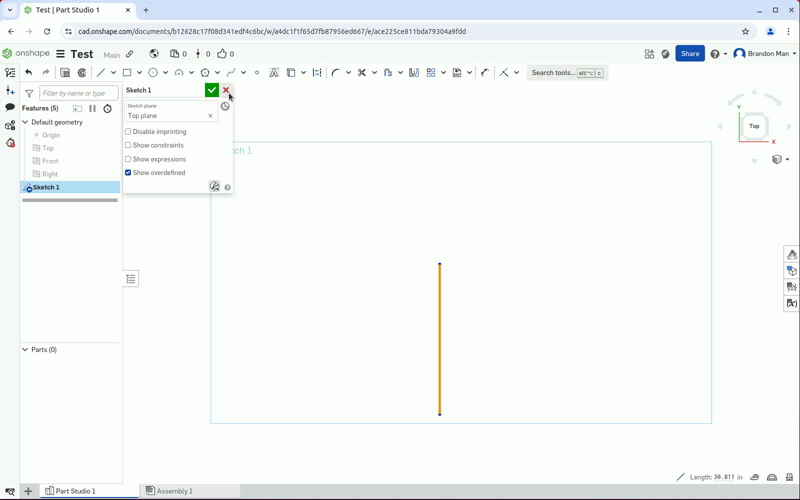
key(shift+h)
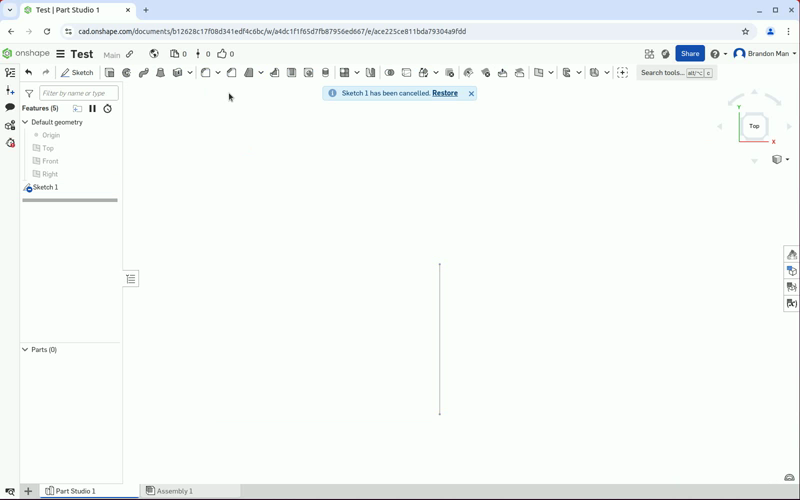
key(shift+s)
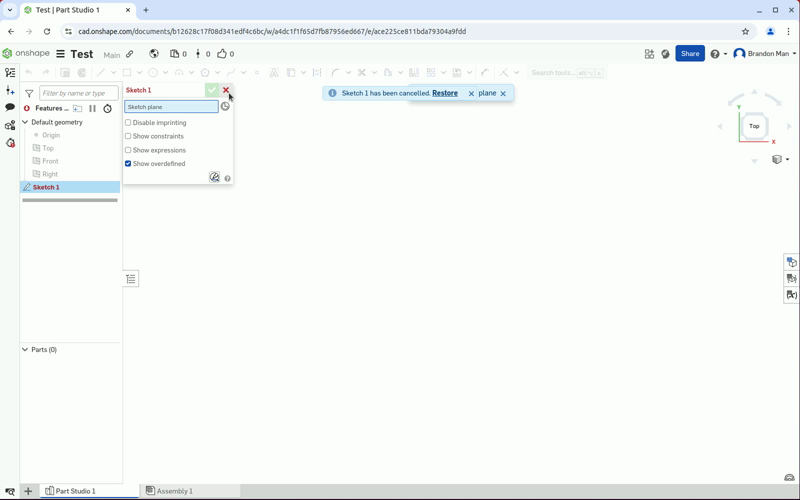
mouse_move(73, 150)
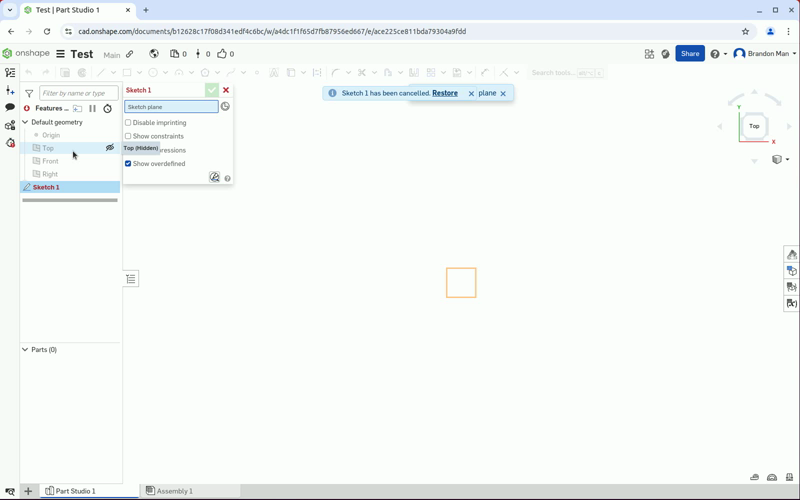
click(73, 150)
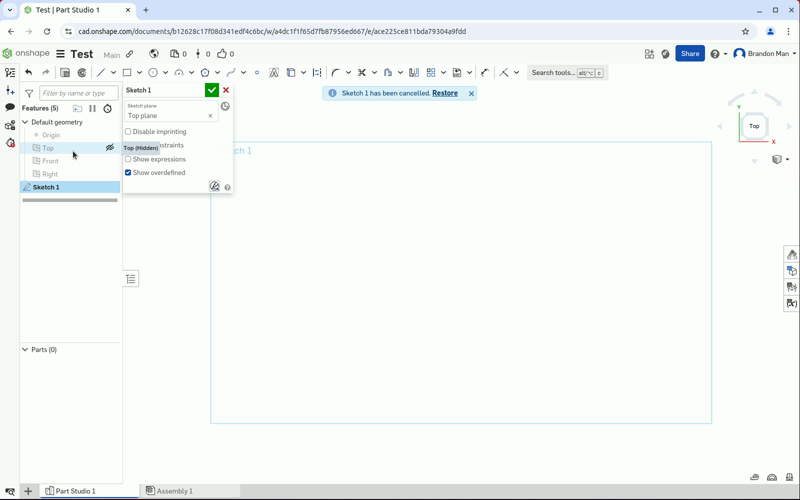
mouse_move(73, 352)
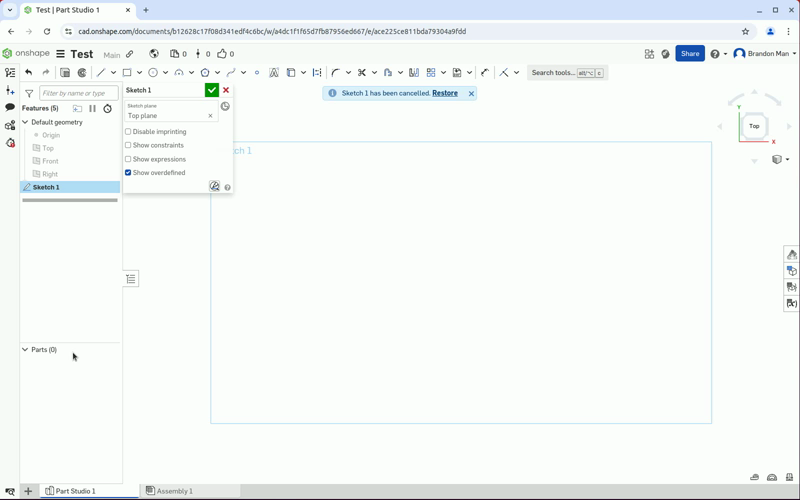
key(y)
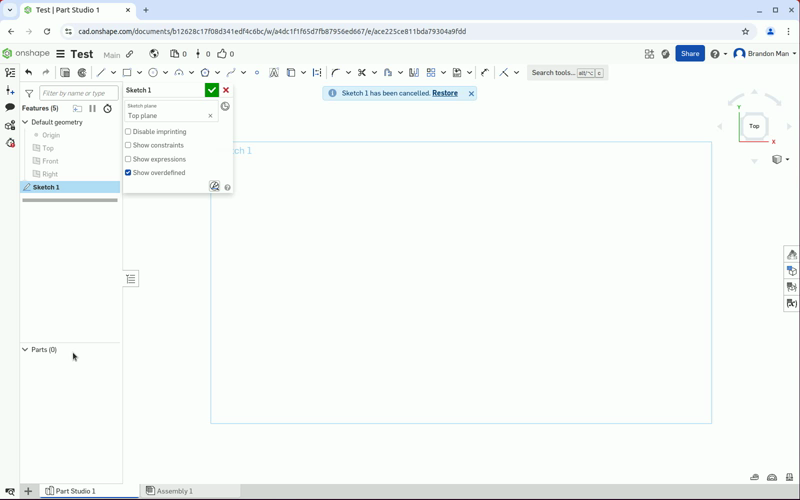
key(c)
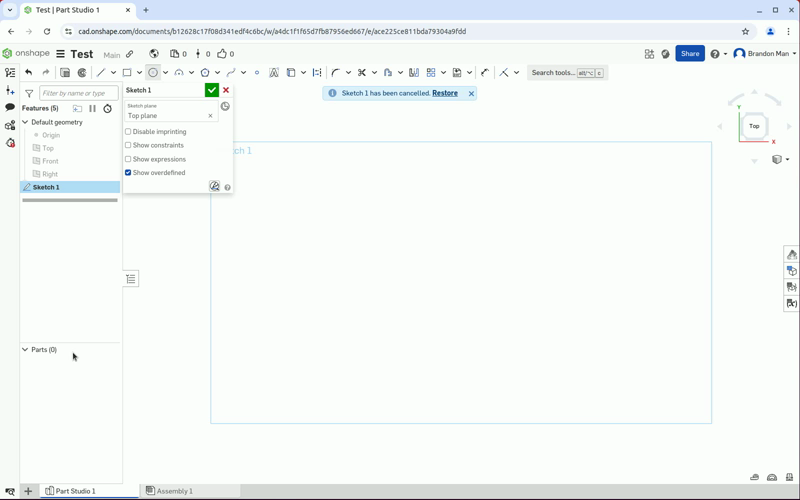
key_down(shift)
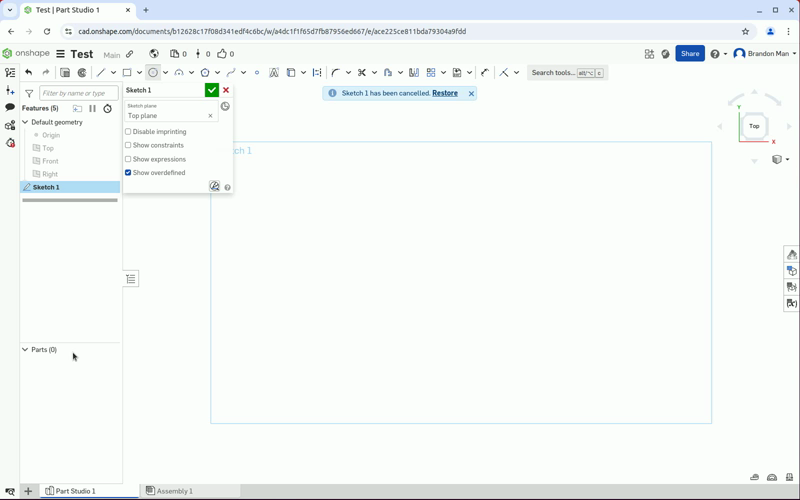
mouse_move(461, 282)
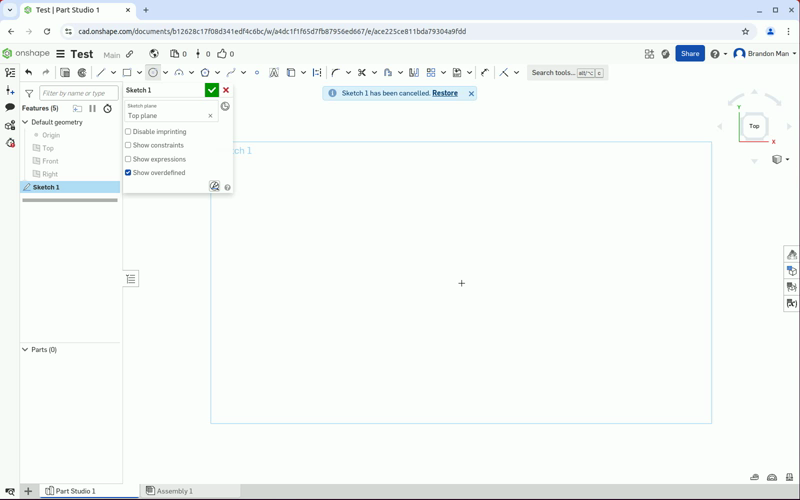
click(461, 282)
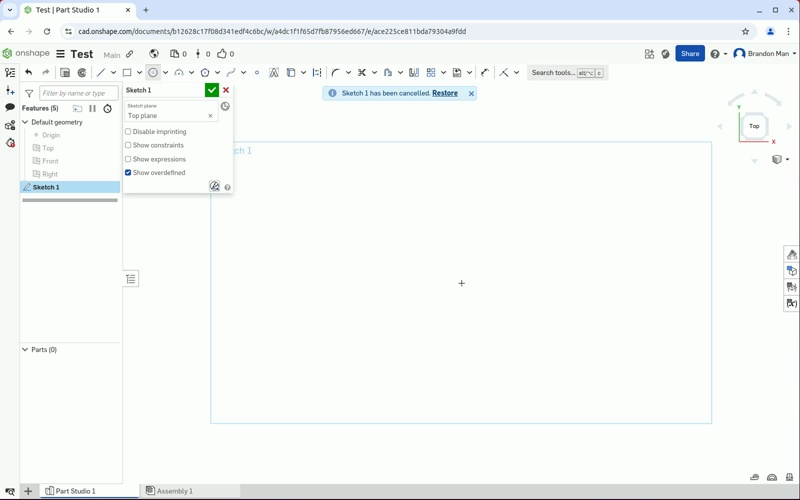
key_up(shift)
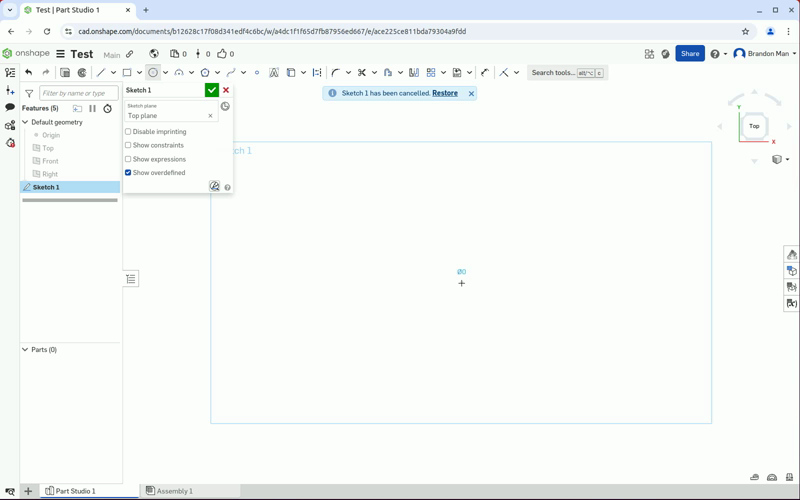
mouse_move(510, 282)
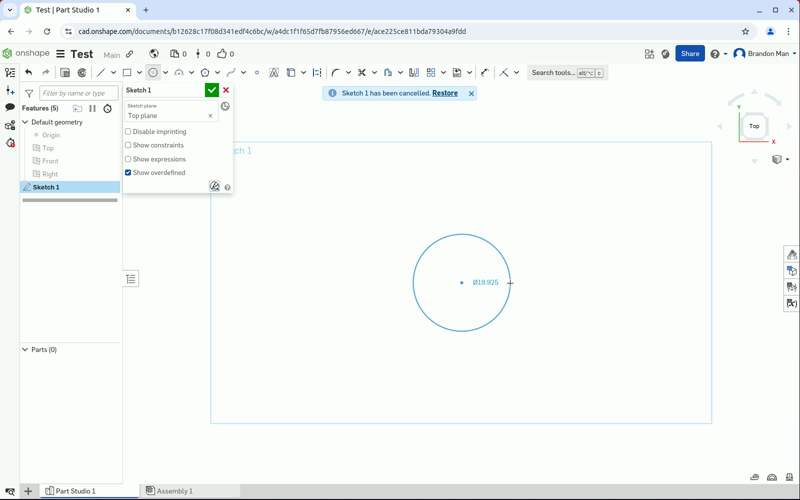
click(510, 282)
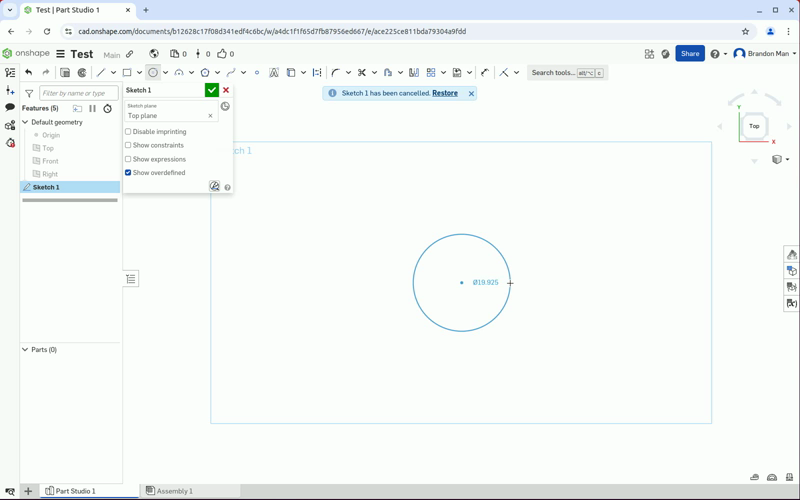
key(esc)
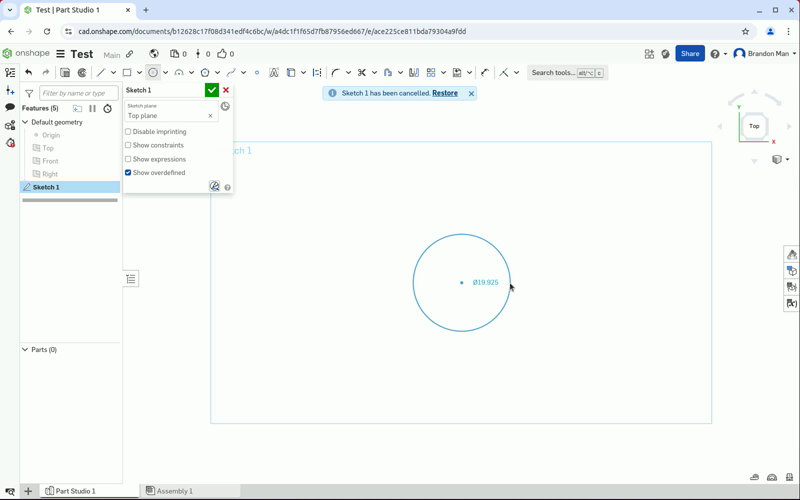
mouse_move(451, 269)
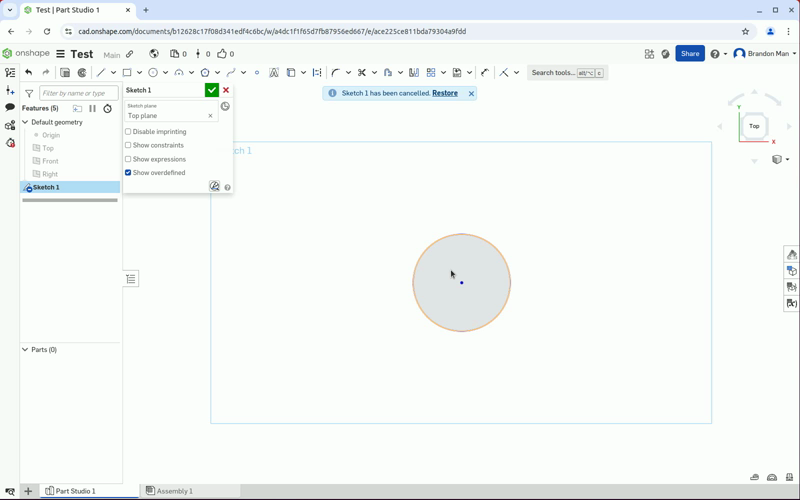
click(451, 269)
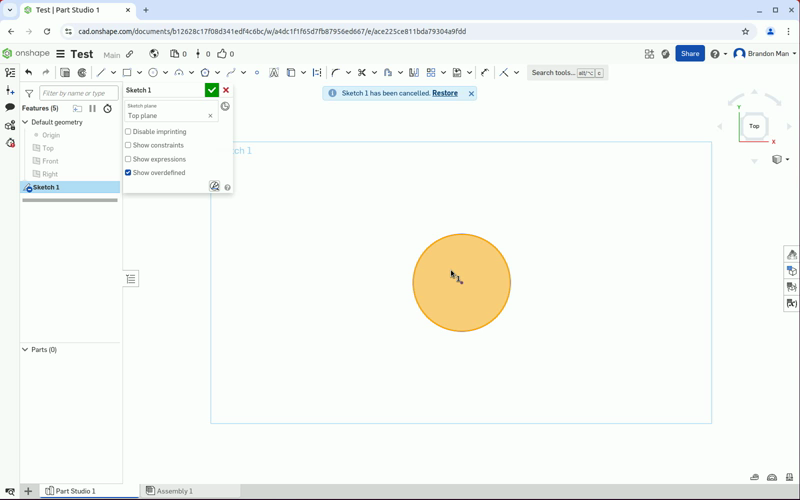
mouse_move(73, 352)
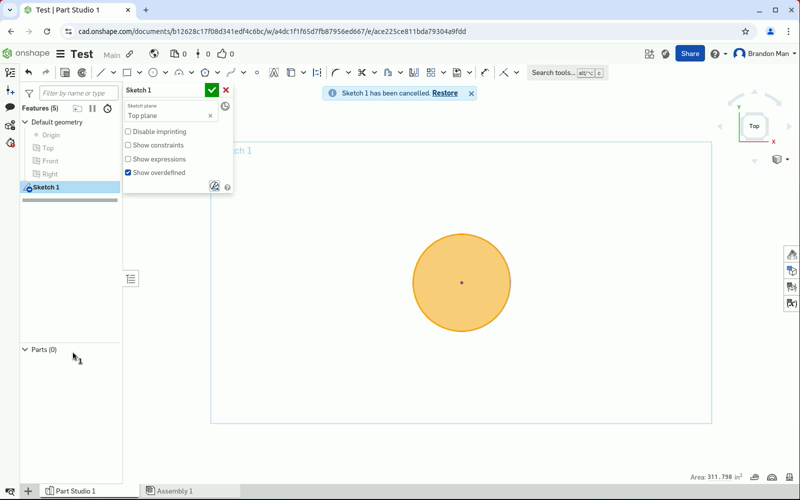
key(shift+y)
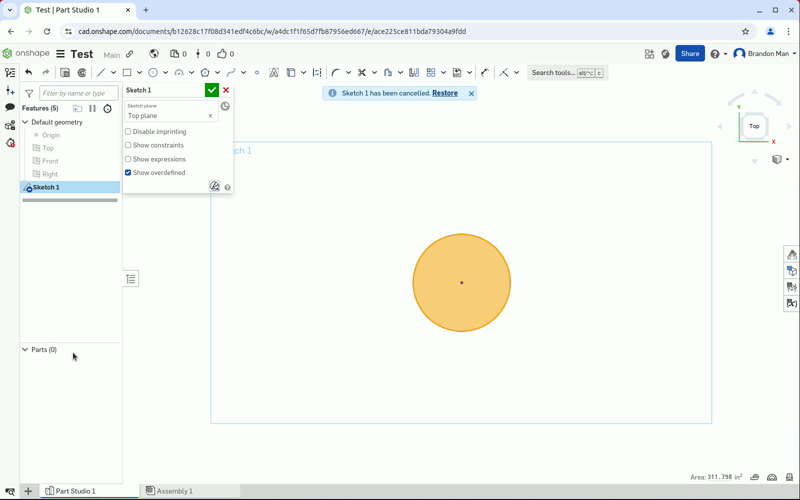
key(shift+e)
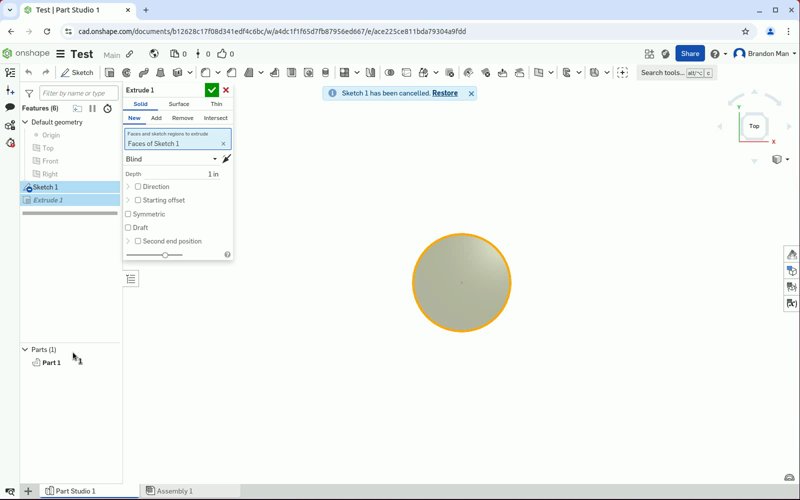
mouse_move(143, 106)
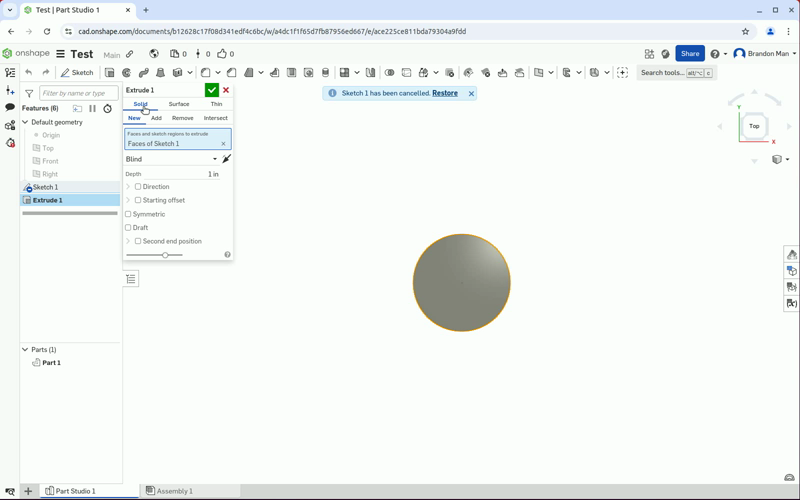
click(143, 106)
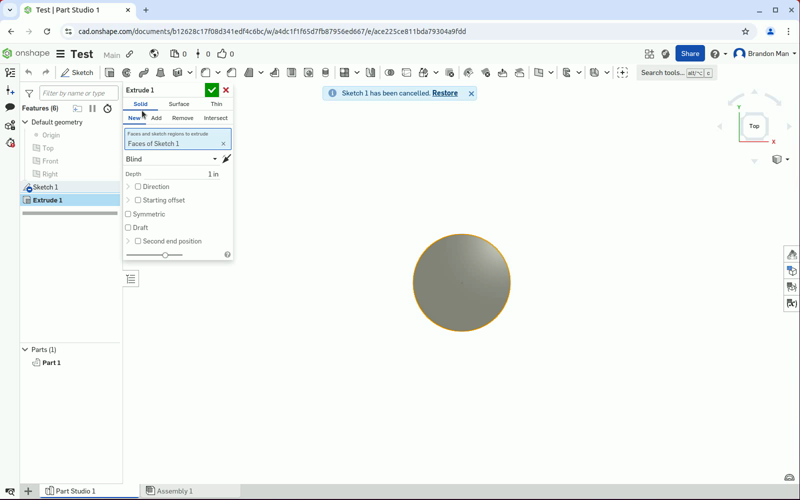
mouse_move(137, 120)
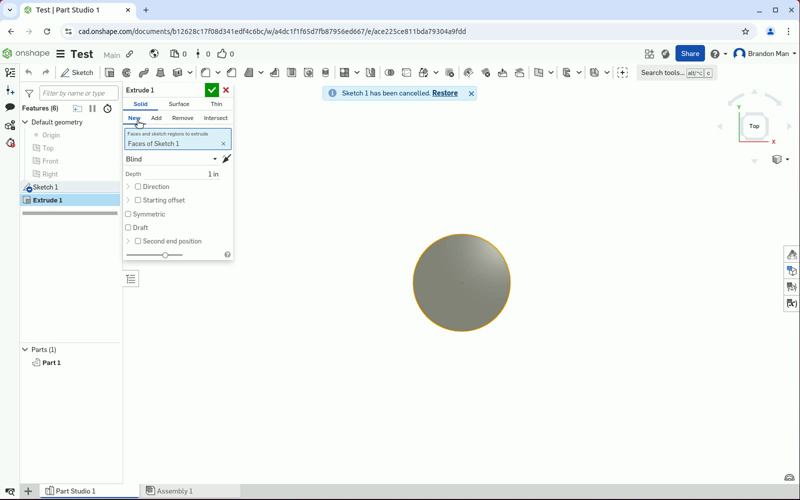
click(137, 120)
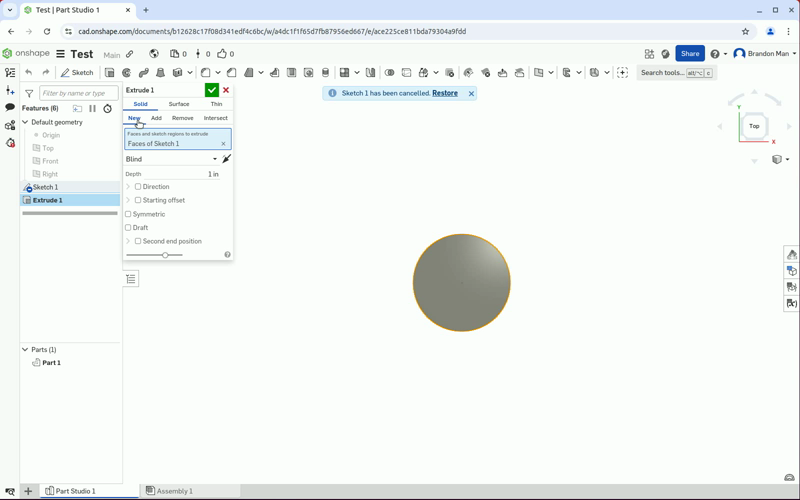
key(tab, 4)
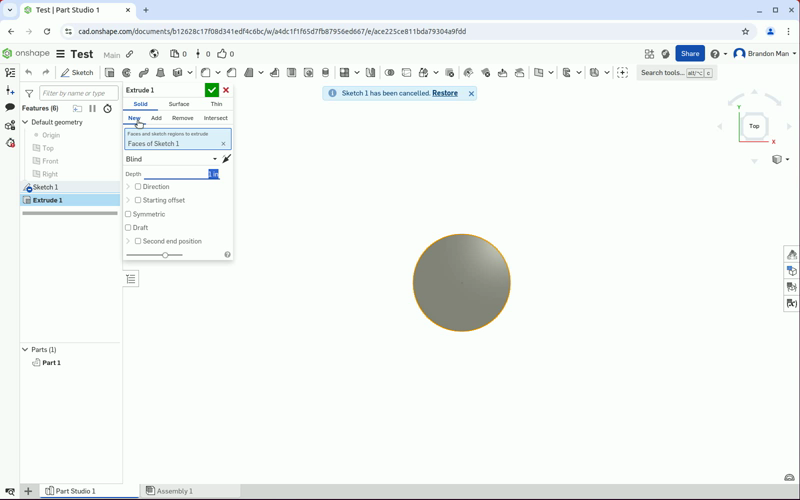
text(19.498)
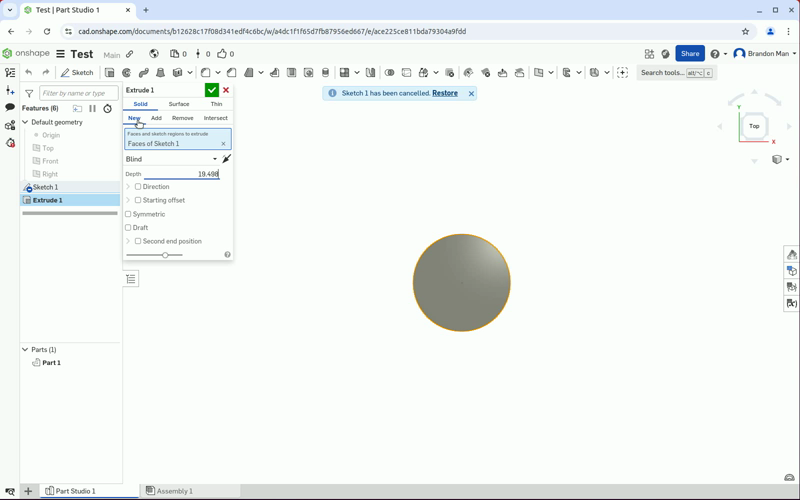
key(enter)
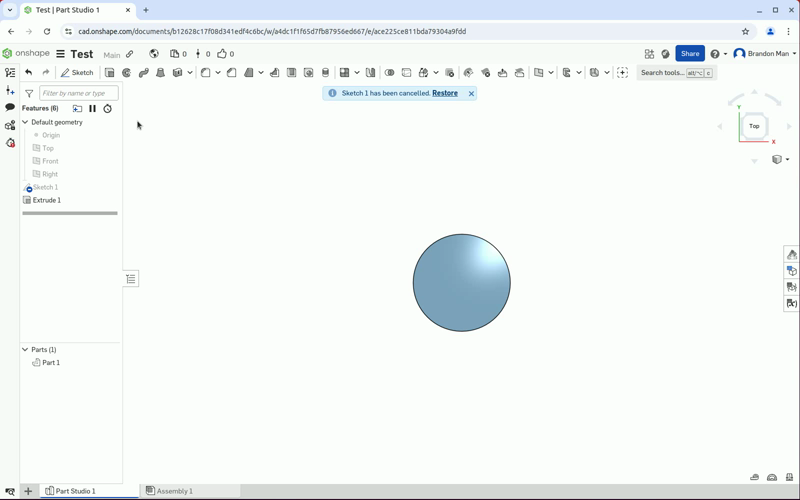
key(shift+h)
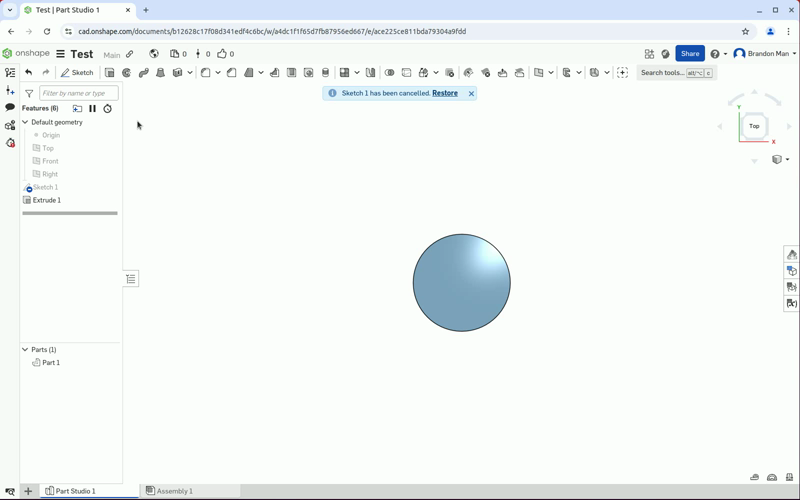
key(shift+h)
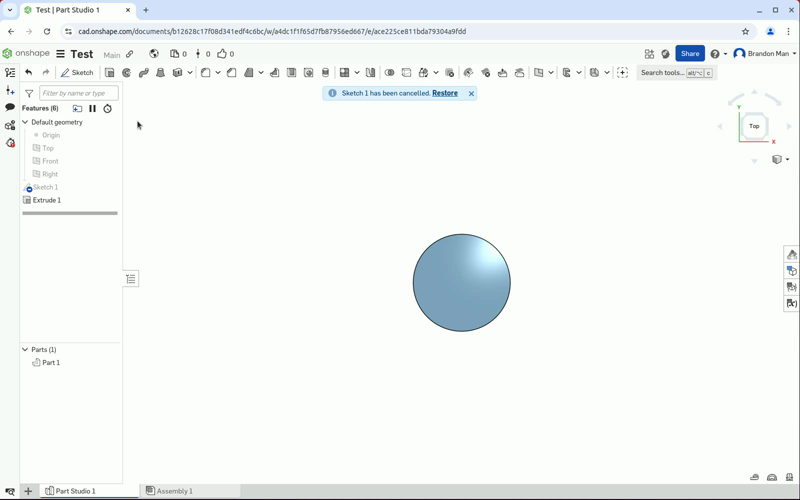
mouse_move(73, 189)
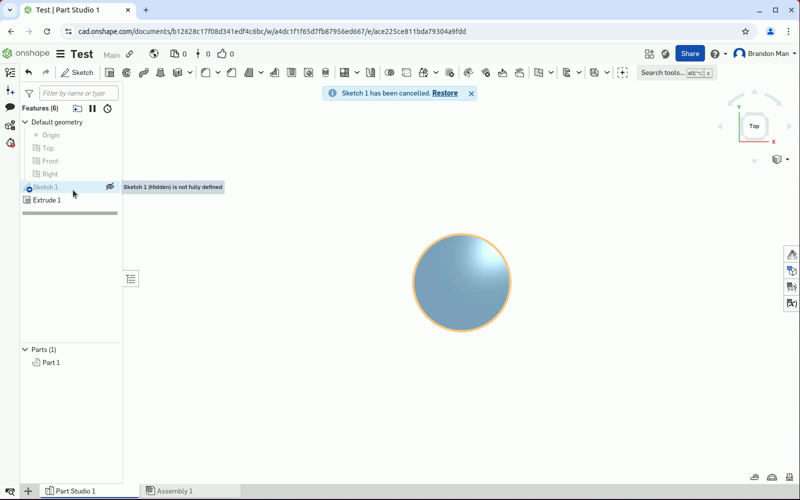
click(73, 189)
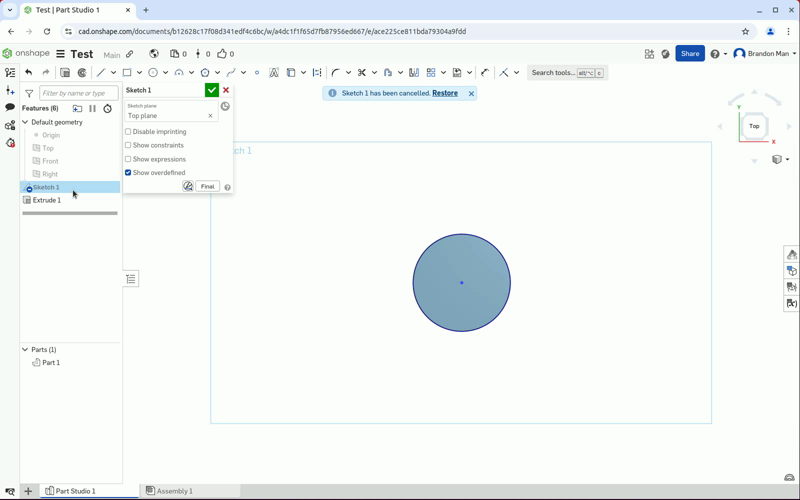
mouse_move(229, 92)
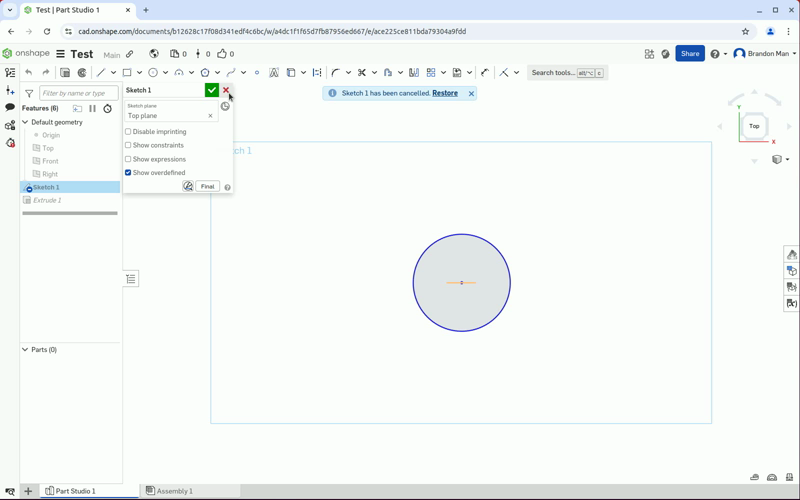
click(229, 92)
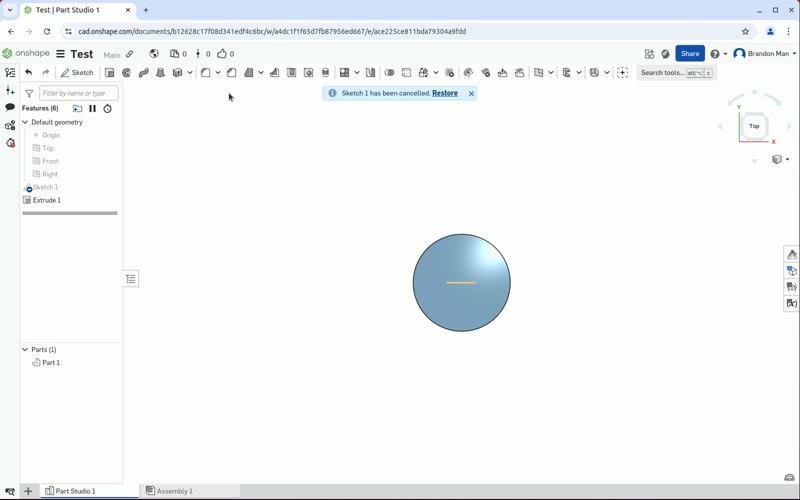
mouse_move(541, 75)
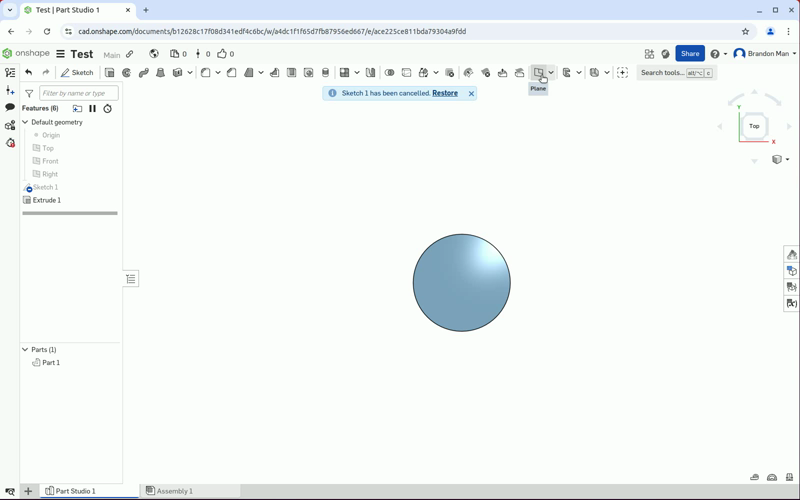
click(541, 75)
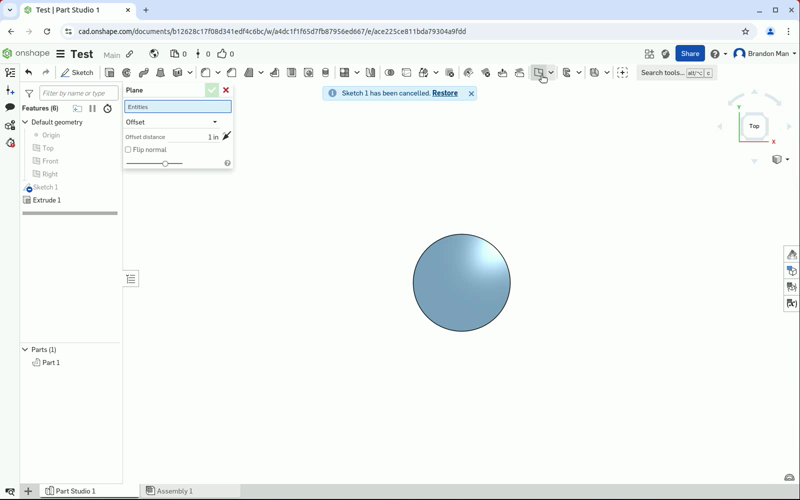
mouse_move(73, 150)
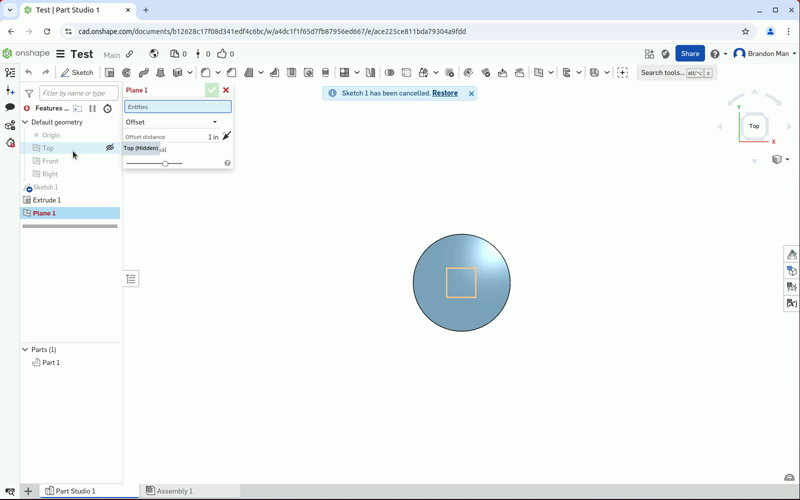
click(73, 150)
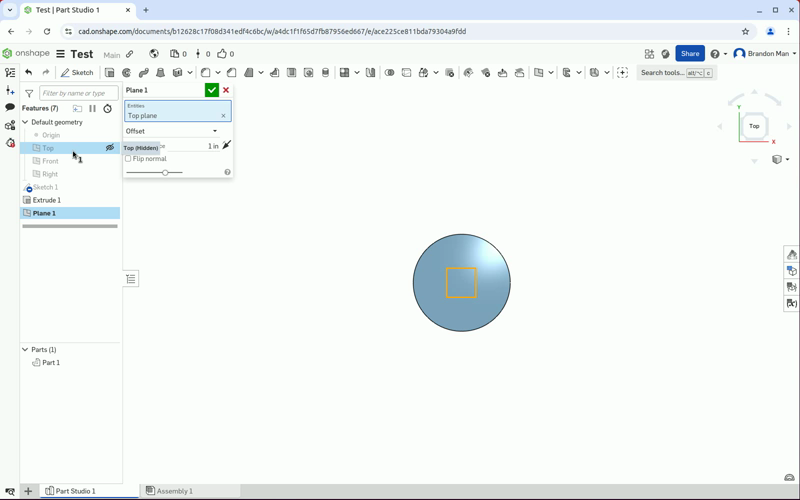
key(tab, 2)
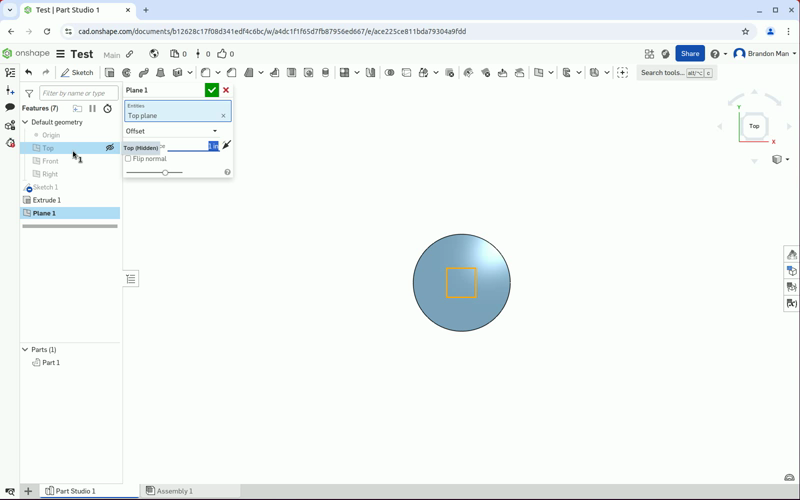
text(19.503)
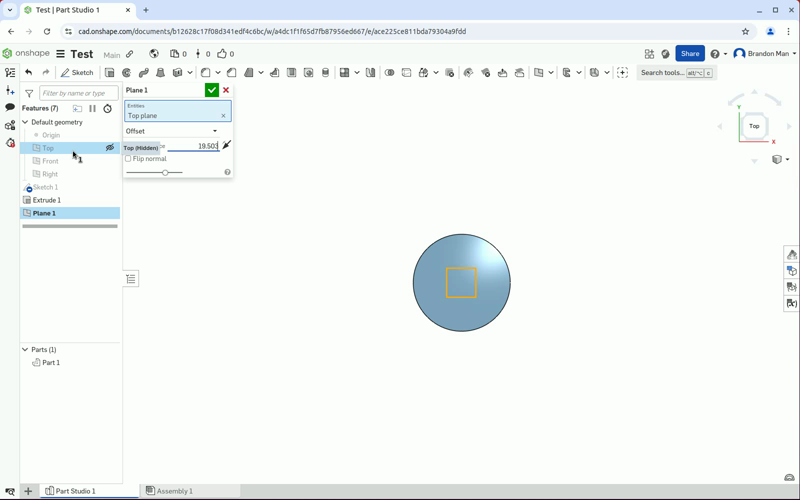
key(enter, 2)
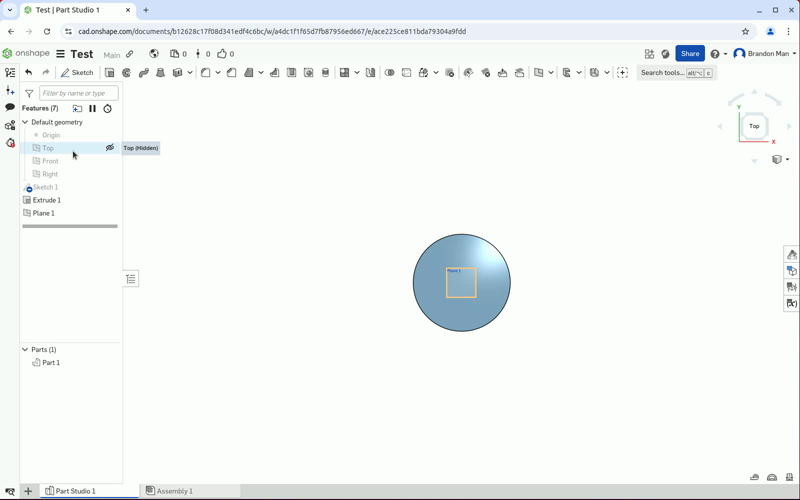
key(shift+s)
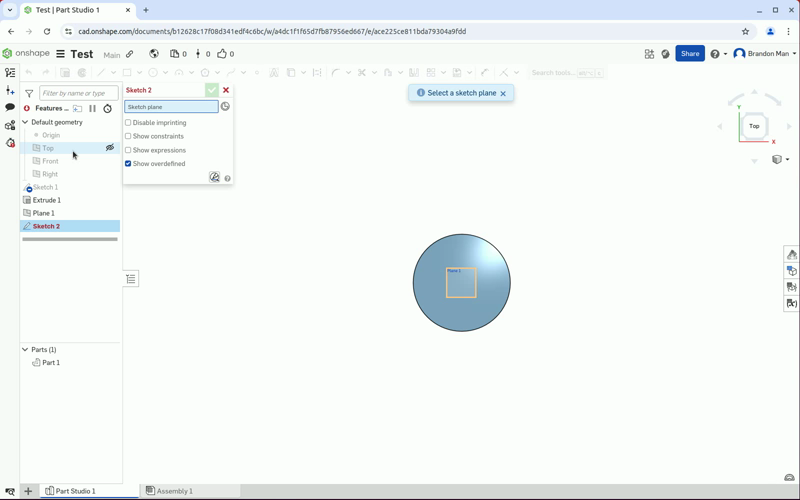
mouse_move(73, 215)
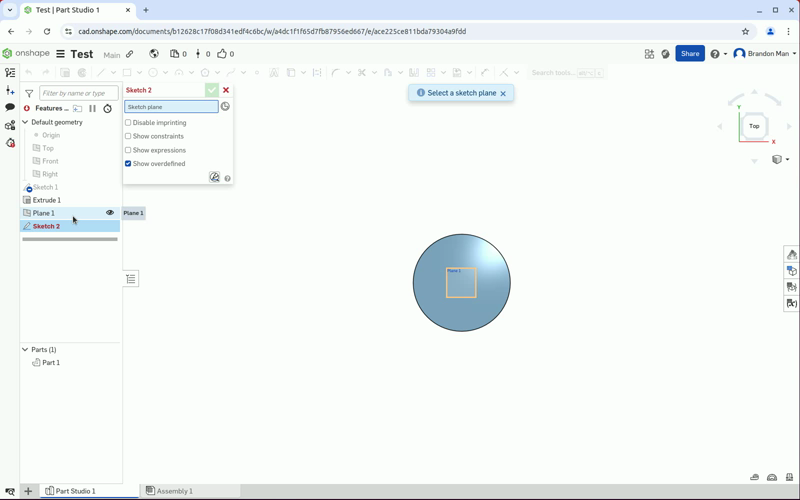
click(73, 215)
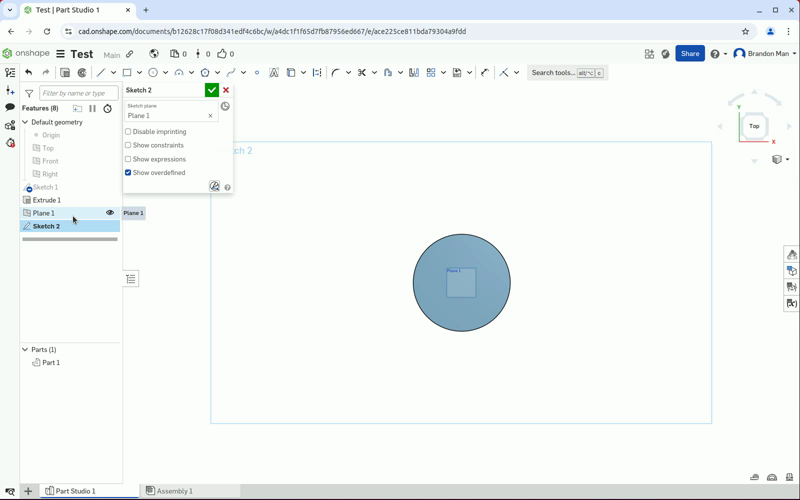
mouse_move(73, 352)
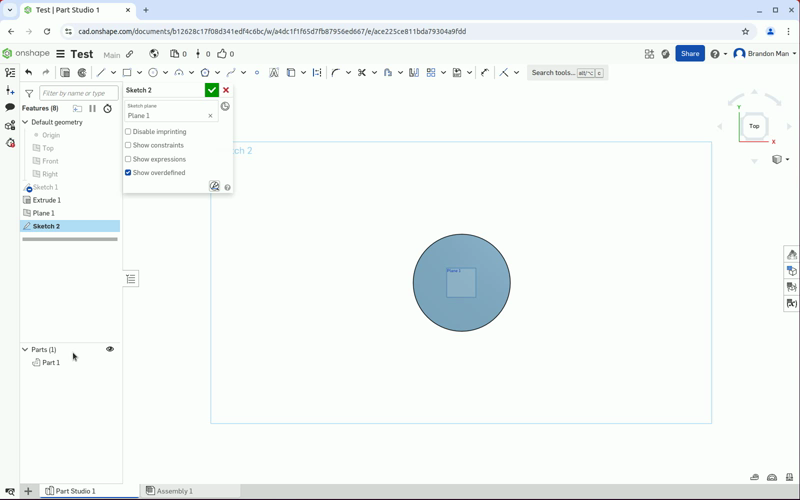
key(y)
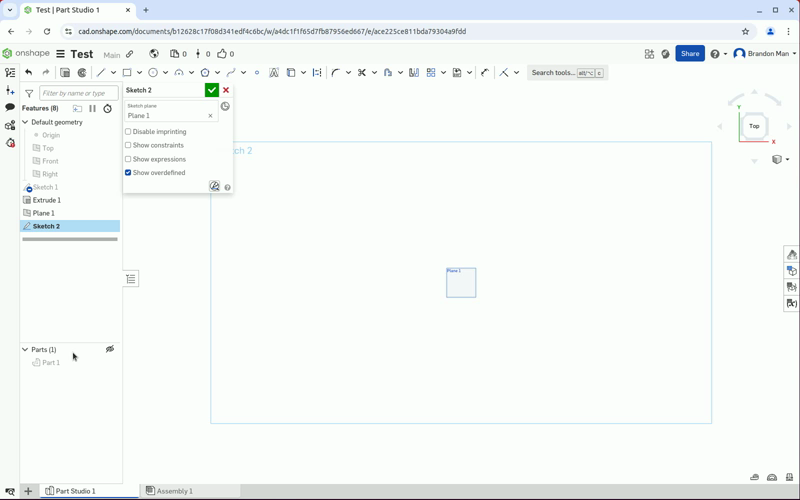
key(l)
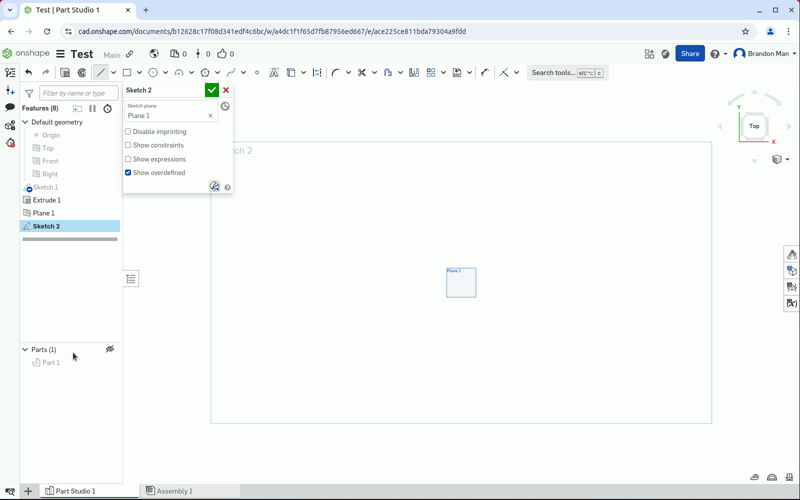
key_down(shift)
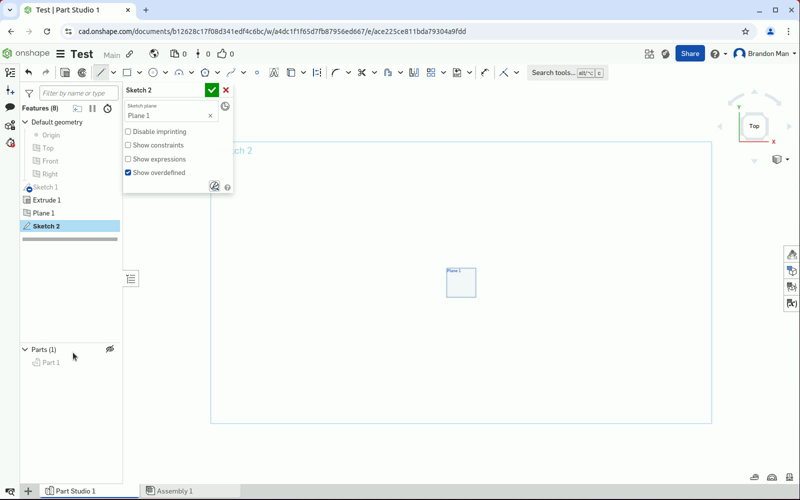
mouse_move(437, 300)
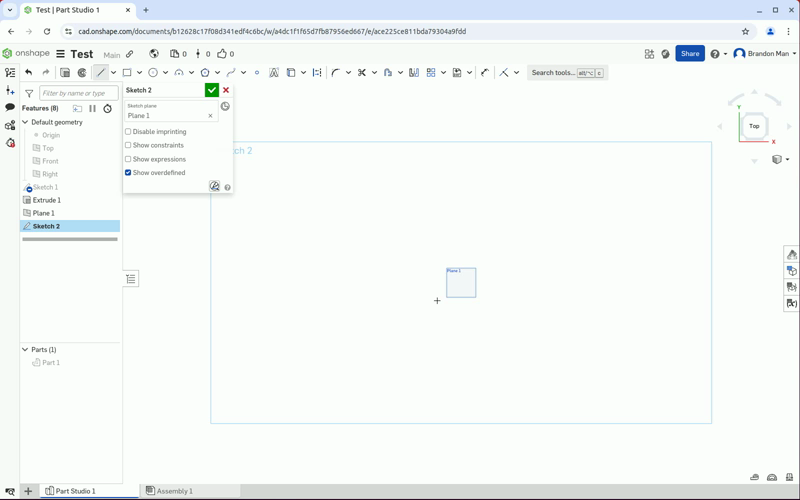
click(437, 300)
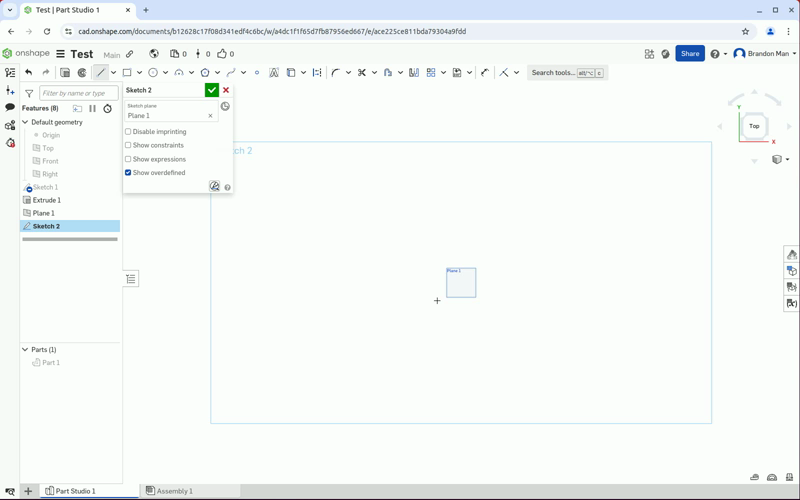
key_up(shift)
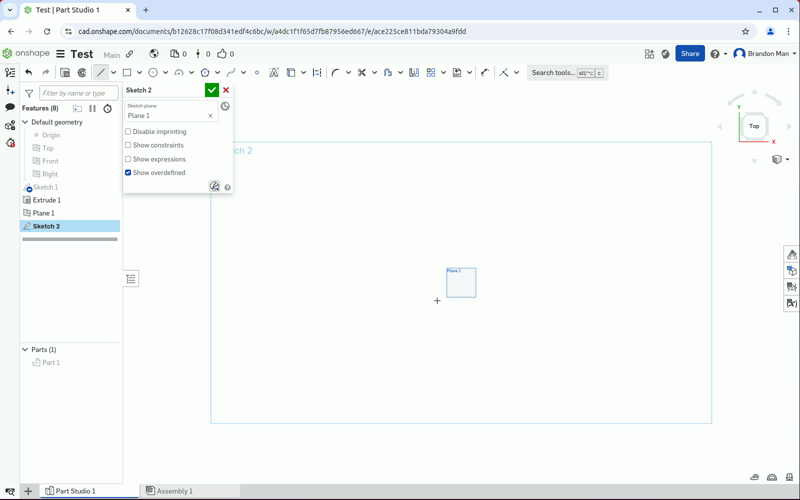
key_down(shift)
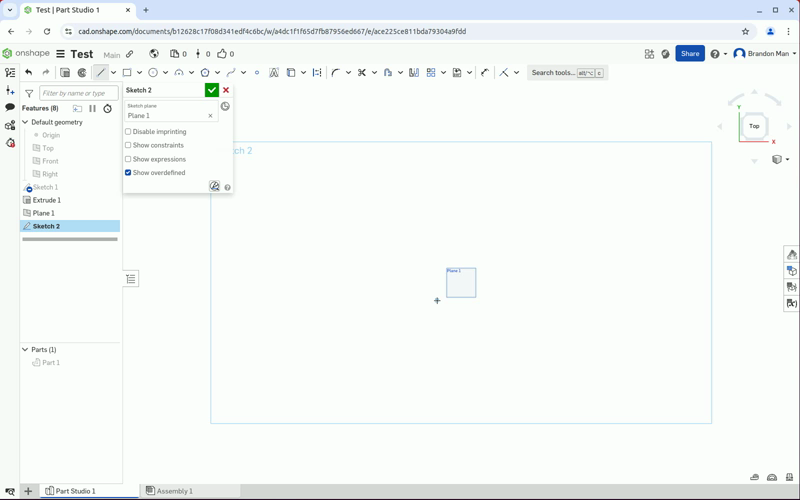
mouse_move(467, 300)
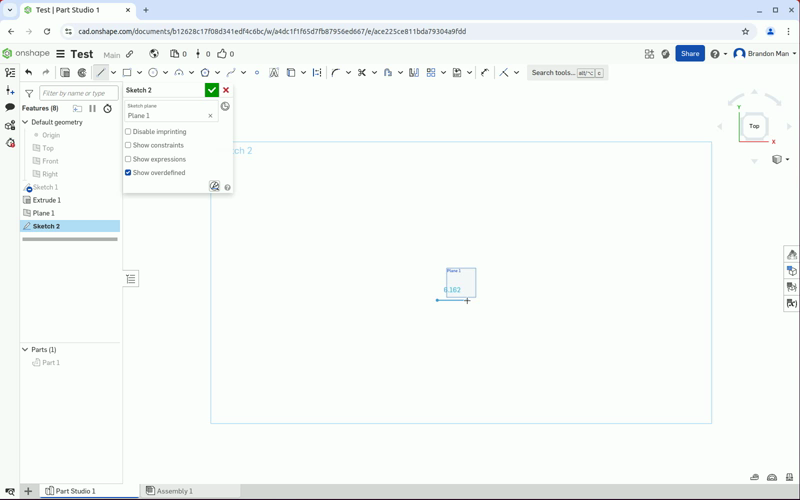
mouse_move(484, 300)
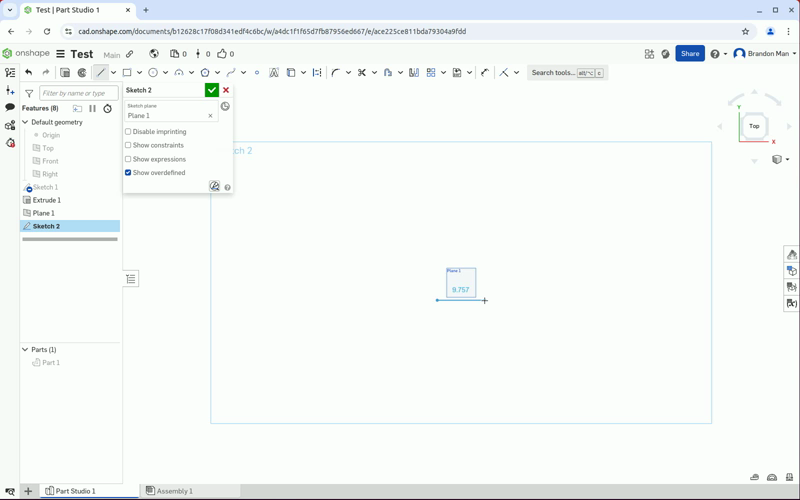
click(484, 300)
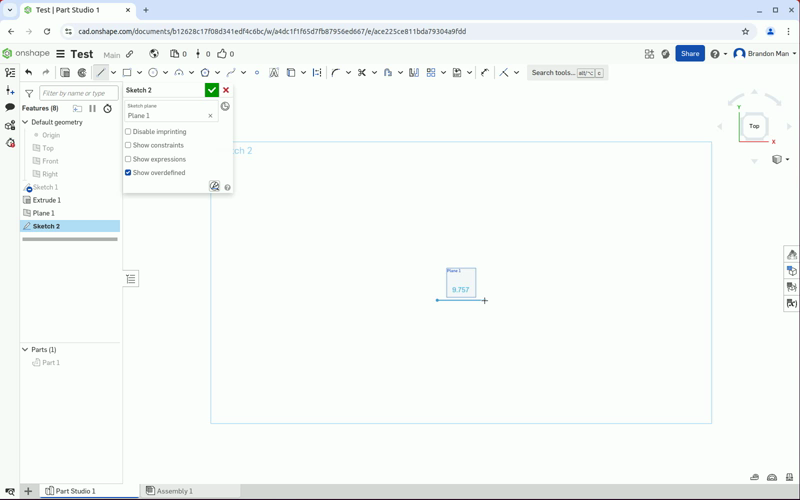
key_up(shift)
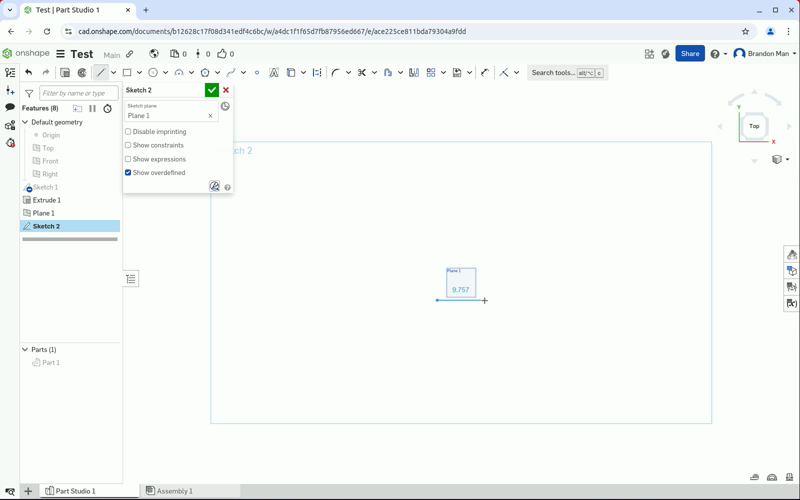
key_down(shift)
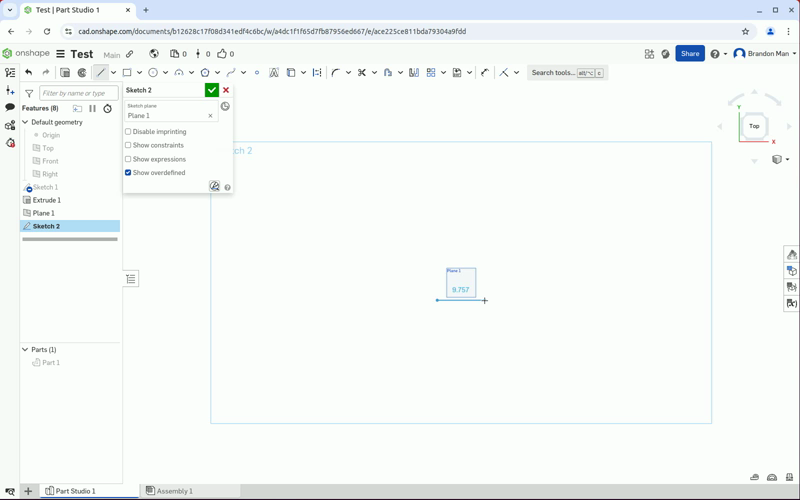
mouse_move(514, 300)
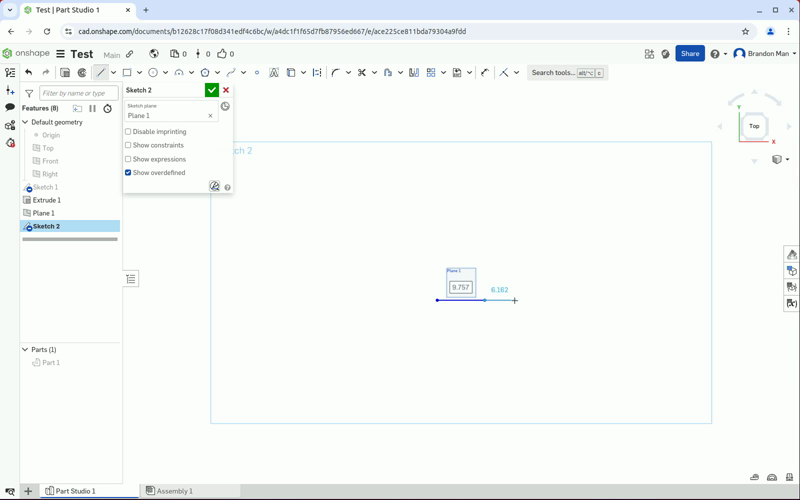
mouse_move(484, 264)
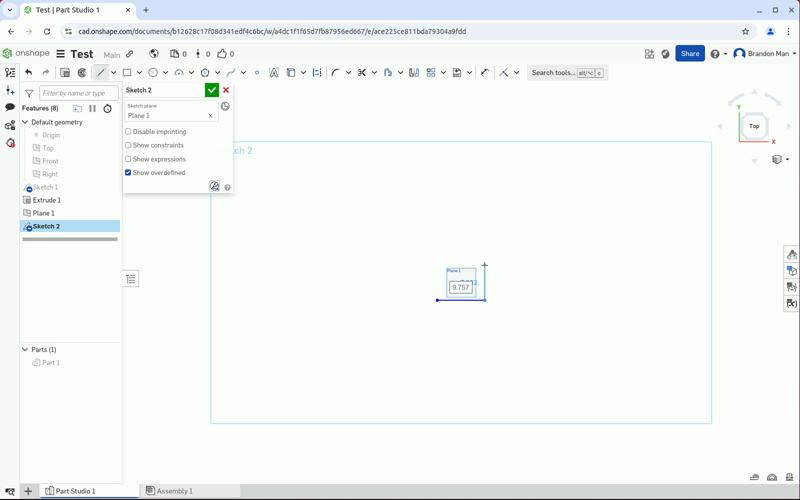
click(484, 264)
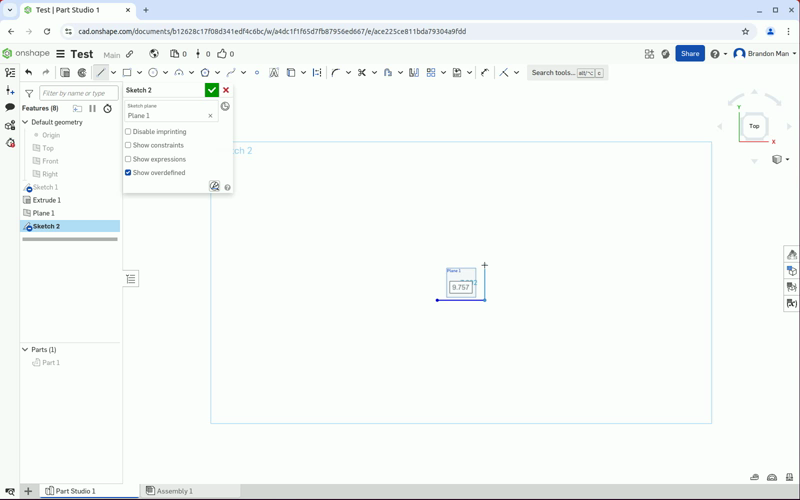
key_up(shift)
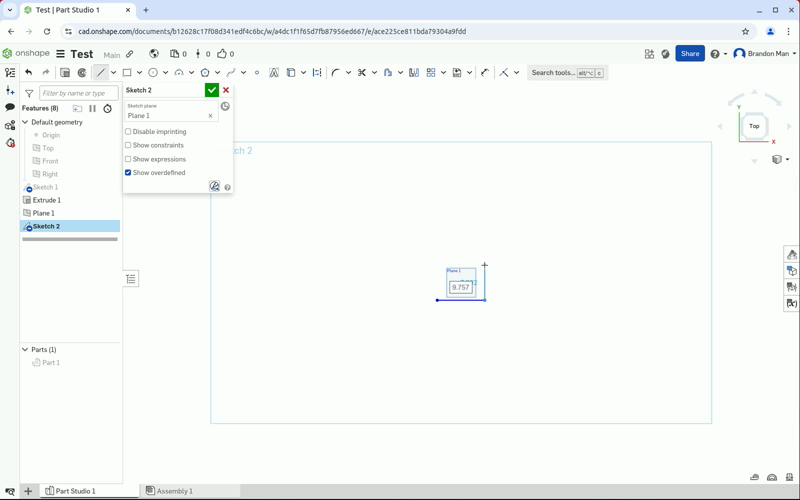
key_down(shift)
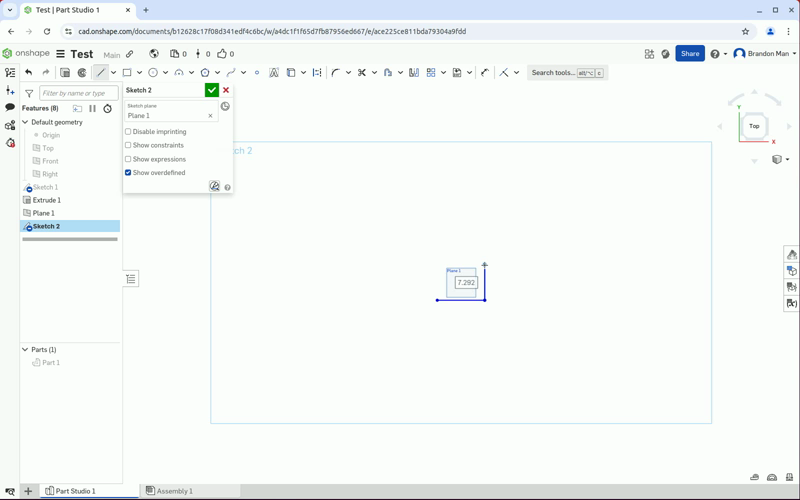
mouse_move(514, 264)
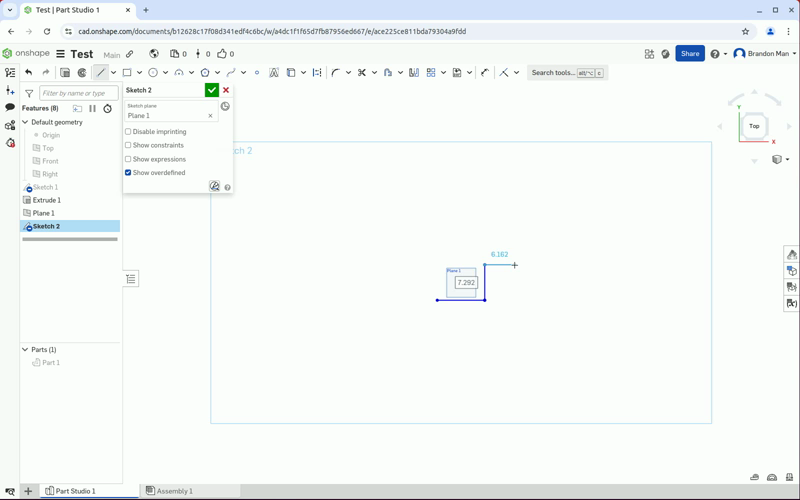
mouse_move(437, 264)
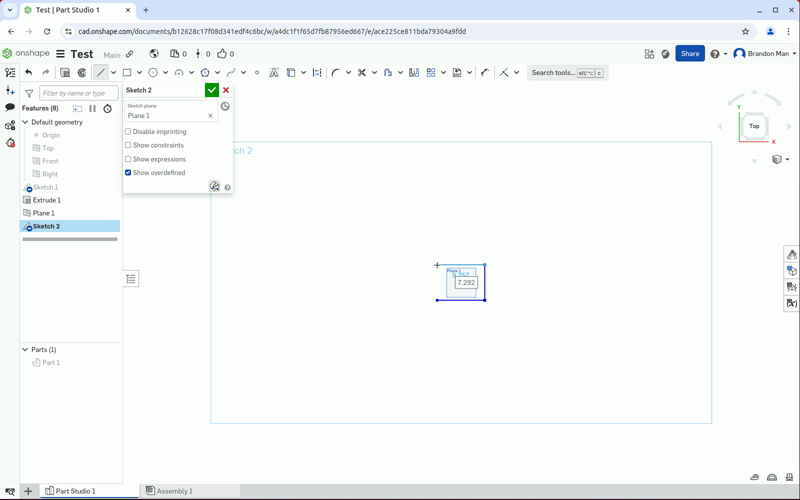
click(437, 264)
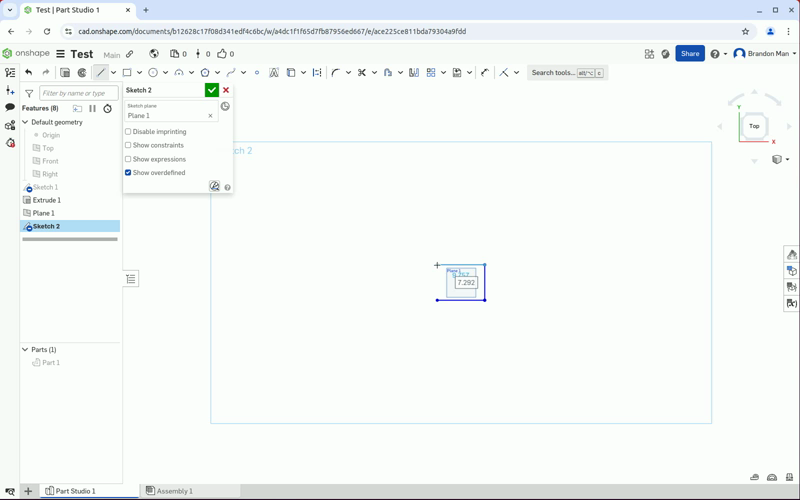
key_up(shift)
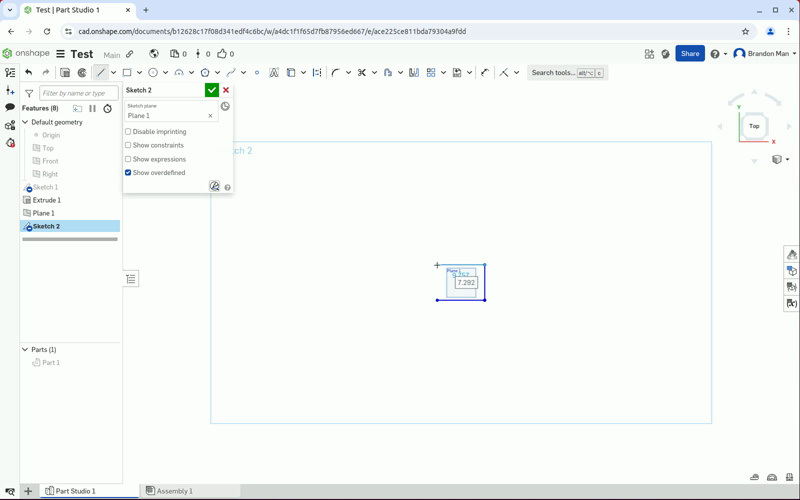
mouse_move(467, 264)
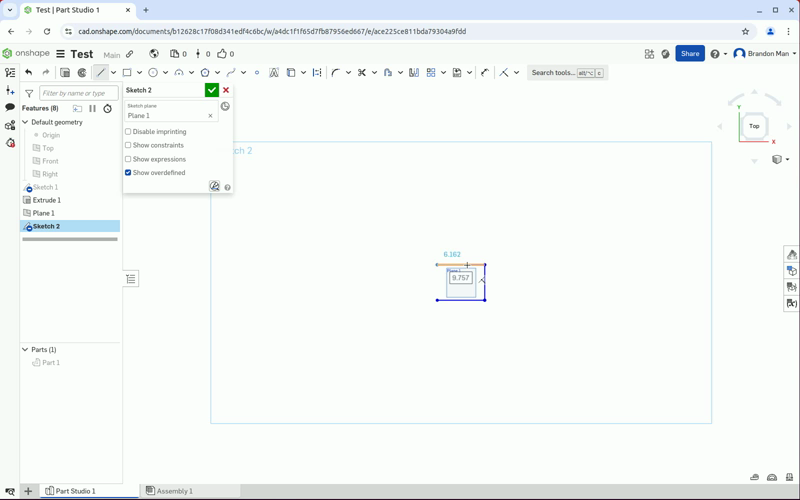
key_down(shift)
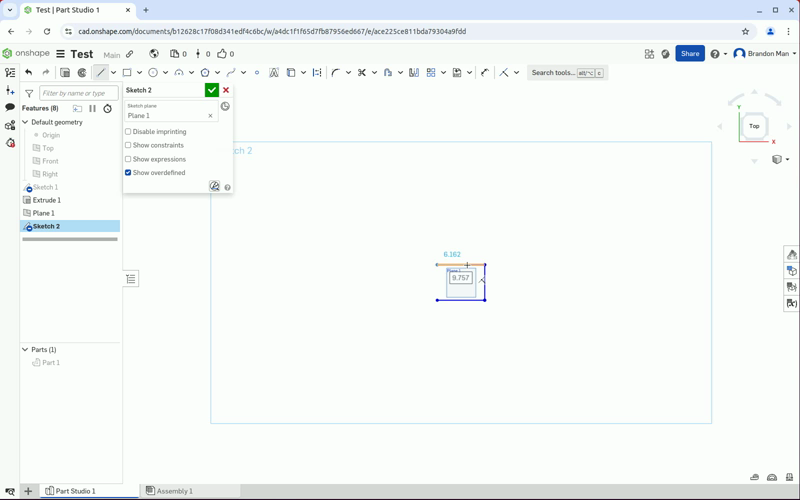
mouse_move(437, 300)
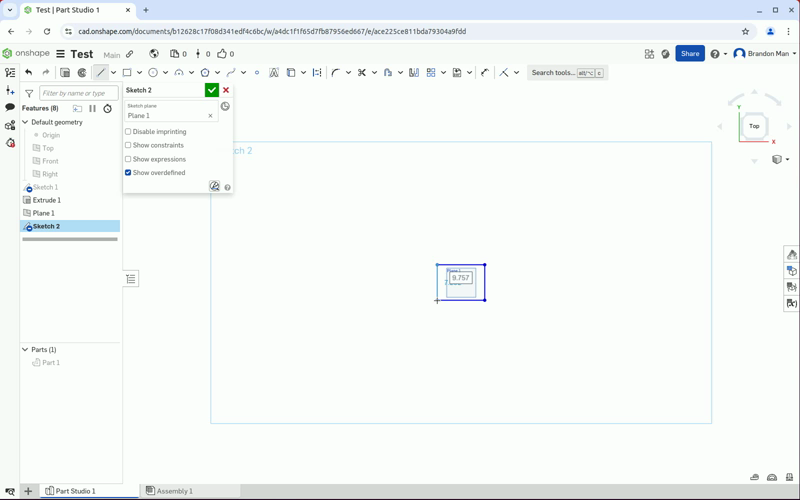
key_up(shift)
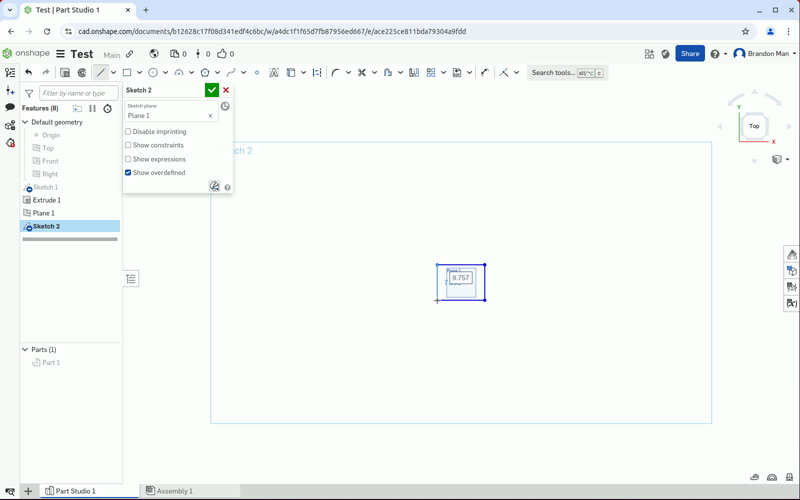
click(437, 300)
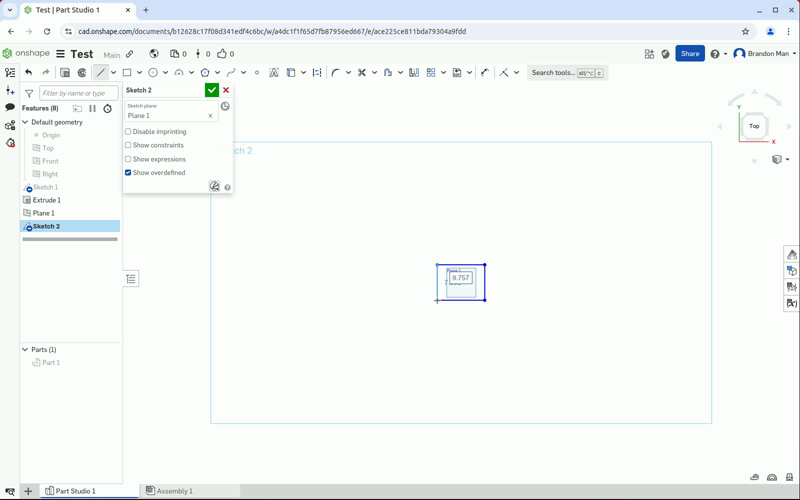
key(esc)
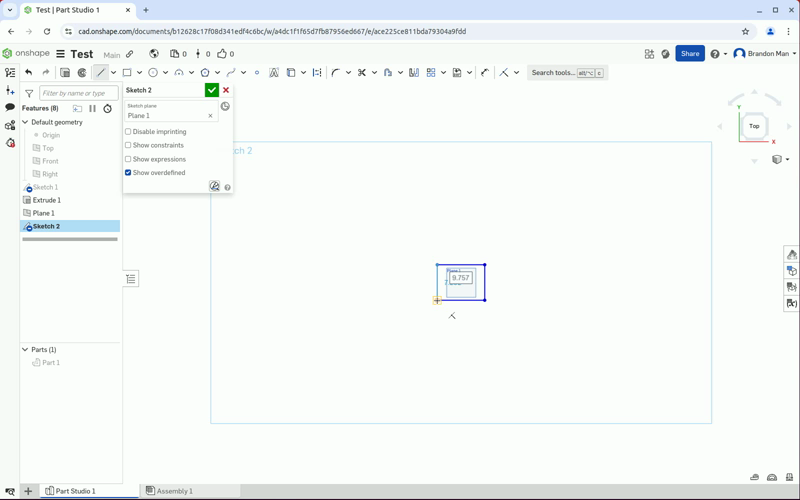
mouse_move(482, 288)
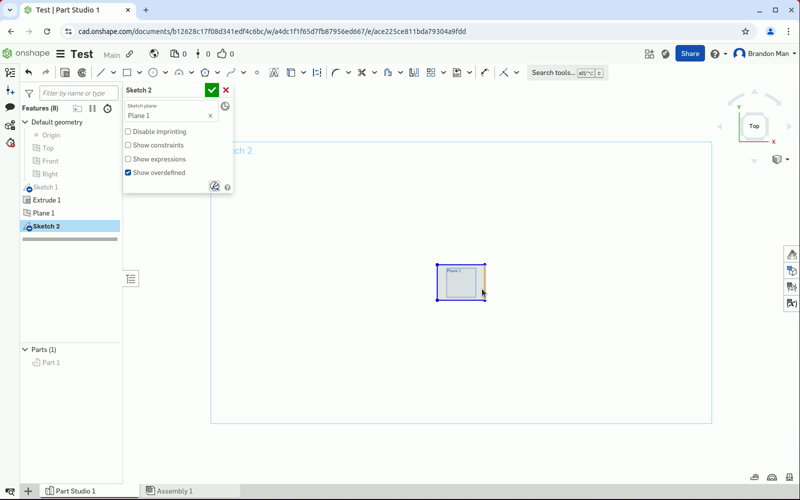
scroll(6)
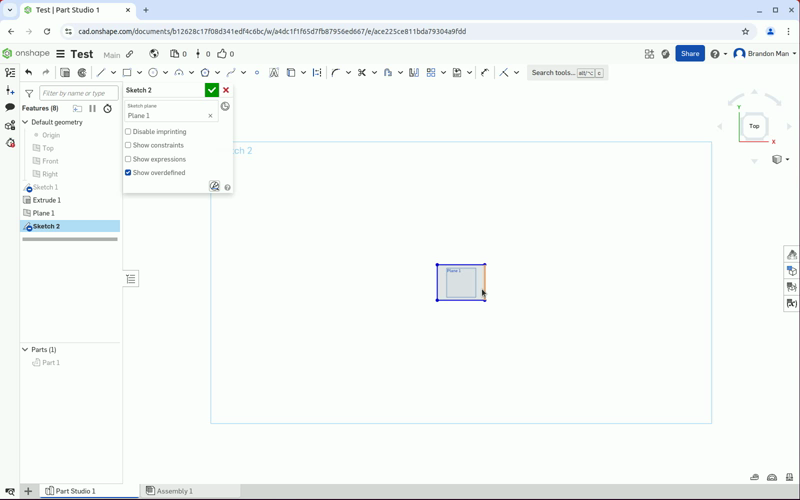
scroll(6)
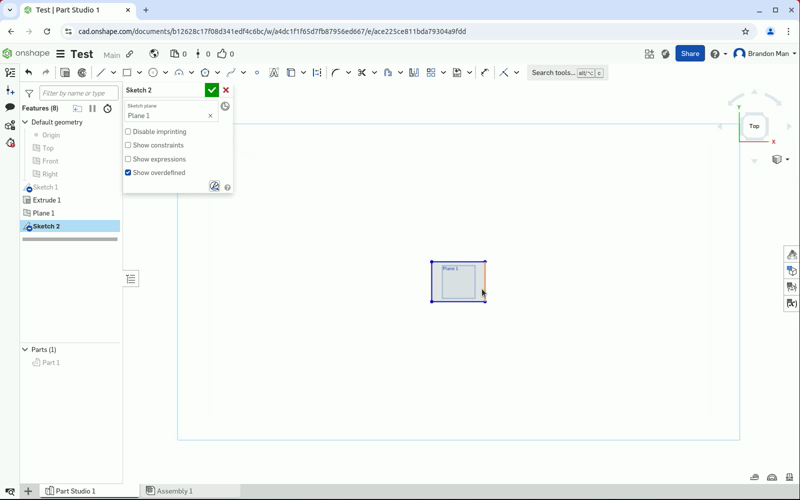
scroll(6)
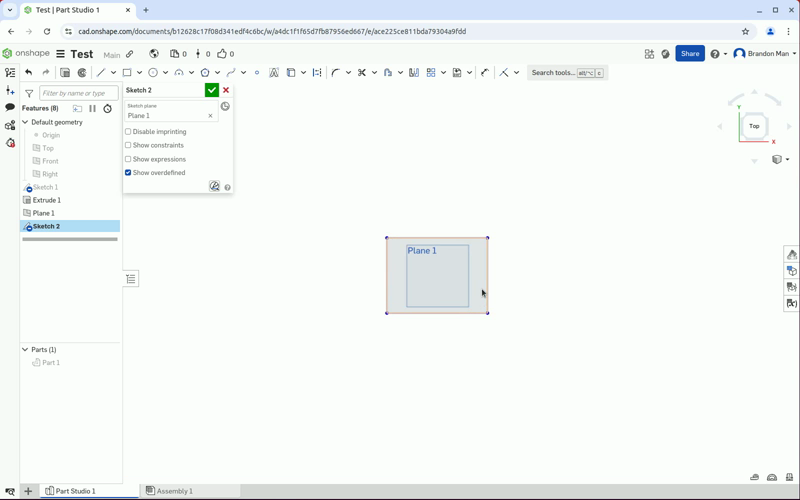
scroll(6)
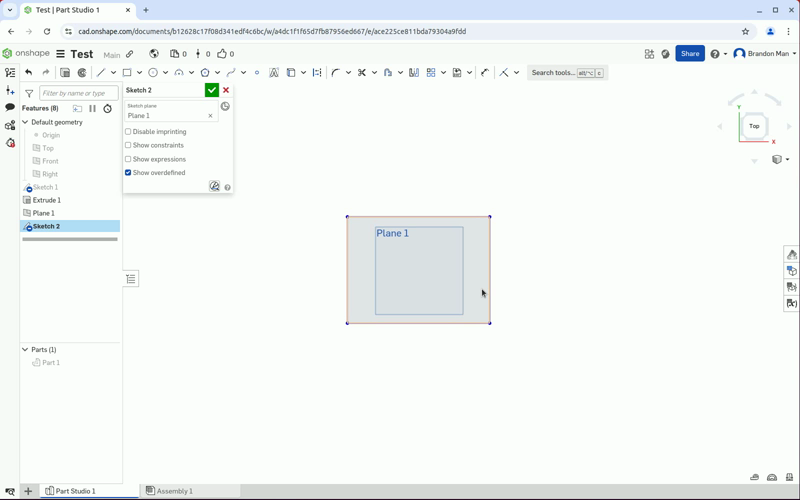
scroll(6)
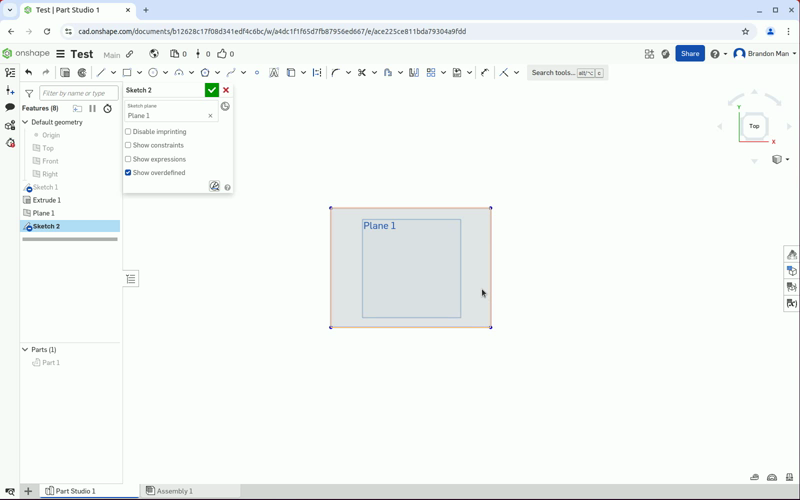
scroll(6)
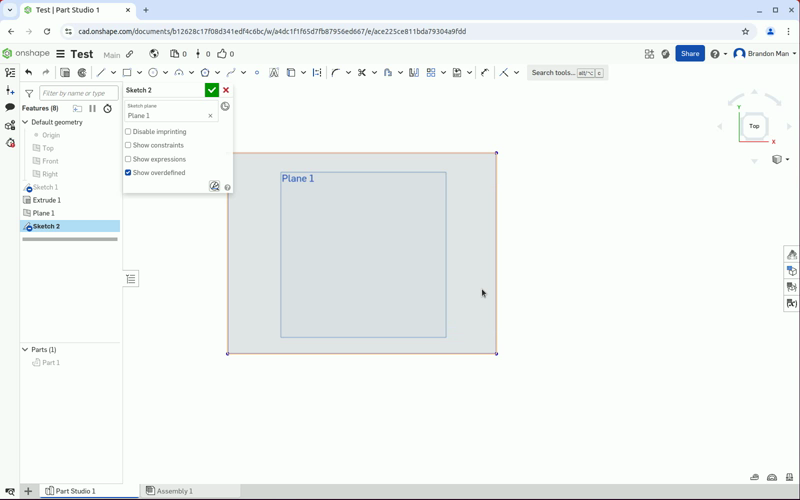
scroll(6)
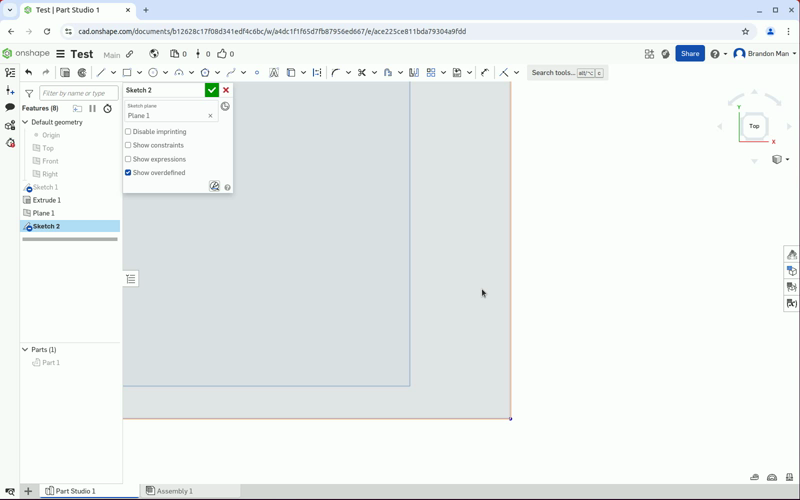
click(482, 288)
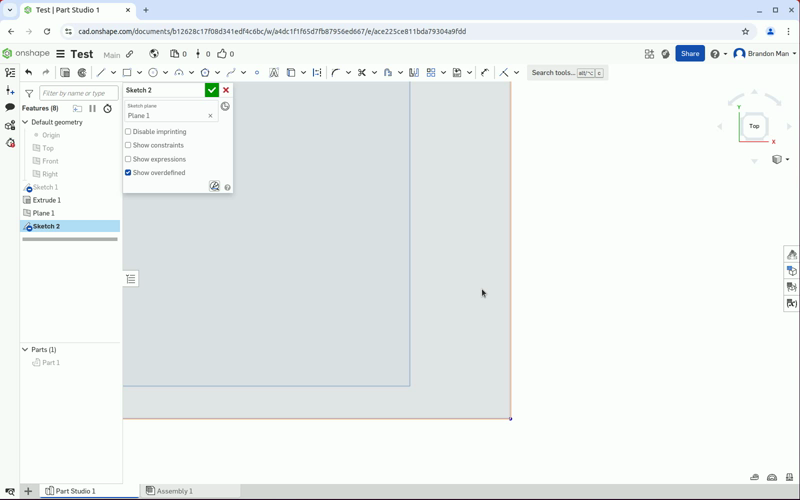
scroll(-6)
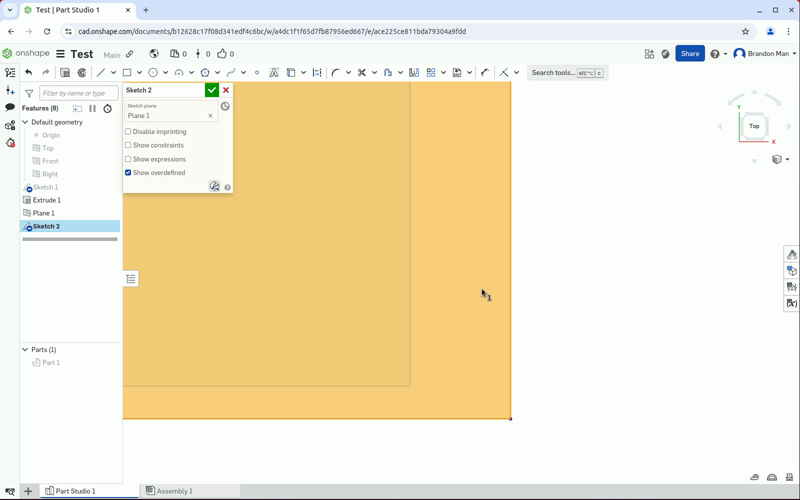
scroll(-6)
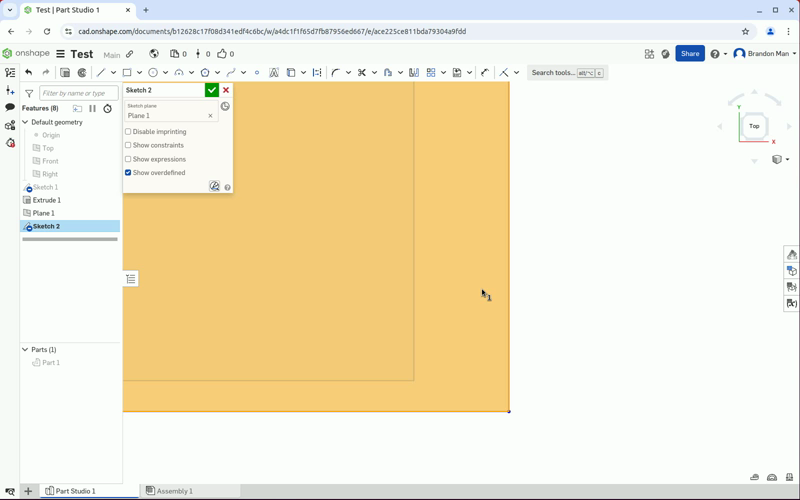
scroll(-6)
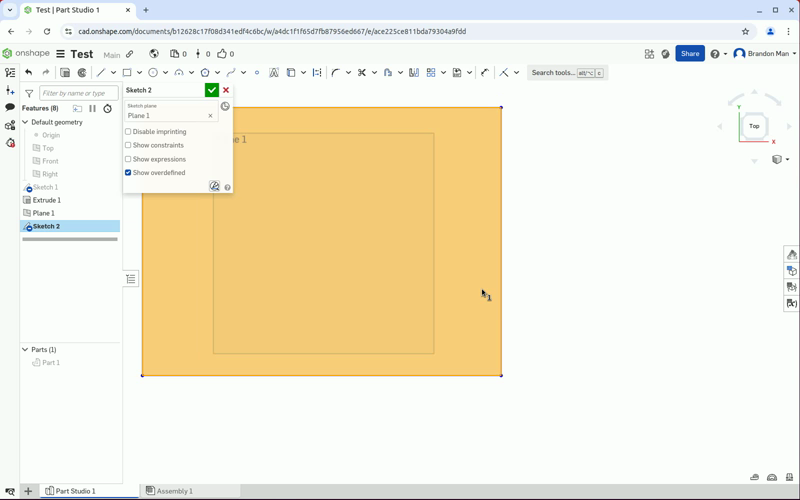
scroll(-6)
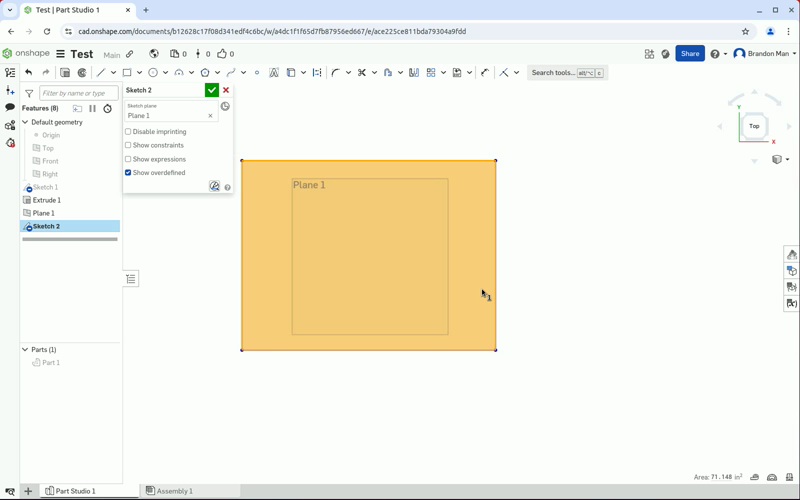
scroll(-6)
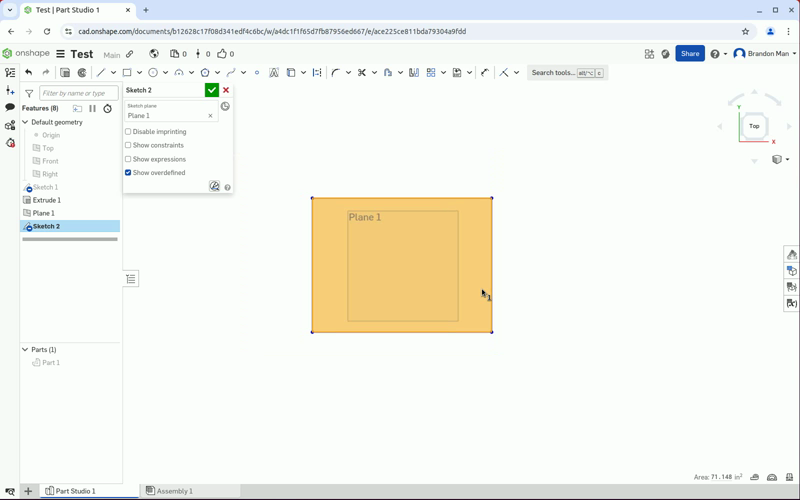
scroll(-6)
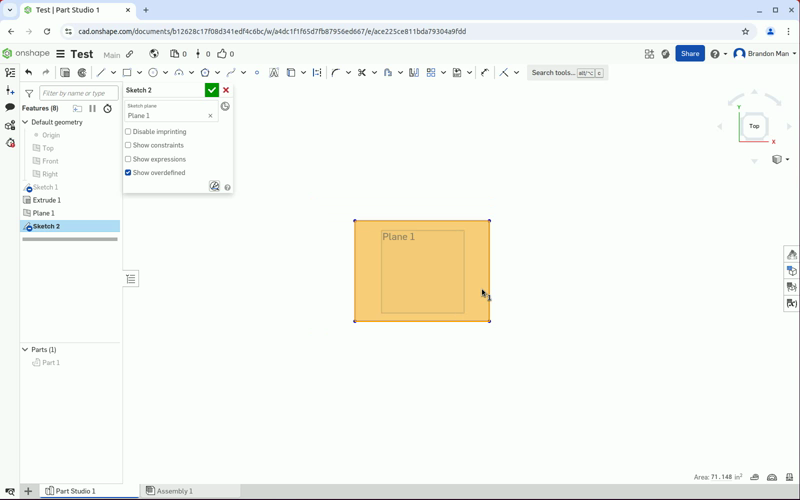
scroll(-6)
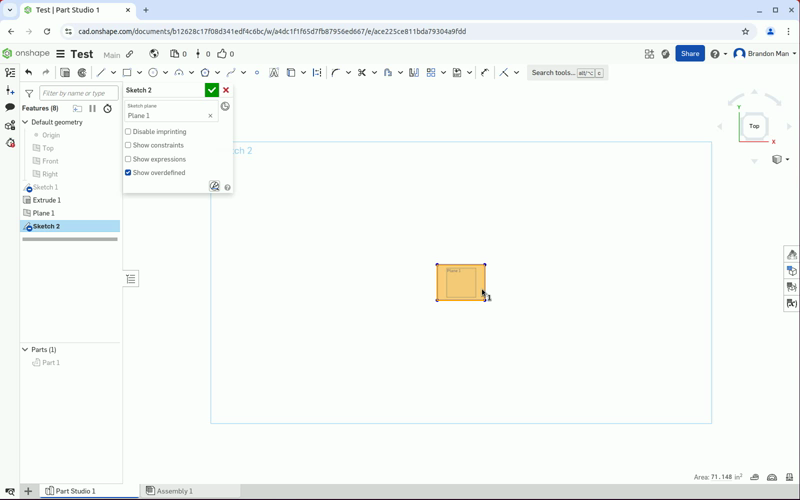
mouse_move(73, 352)
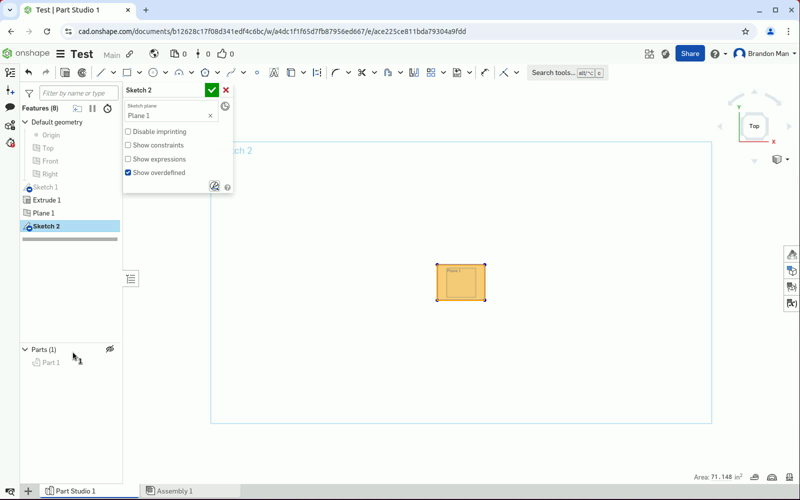
key(shift+y)
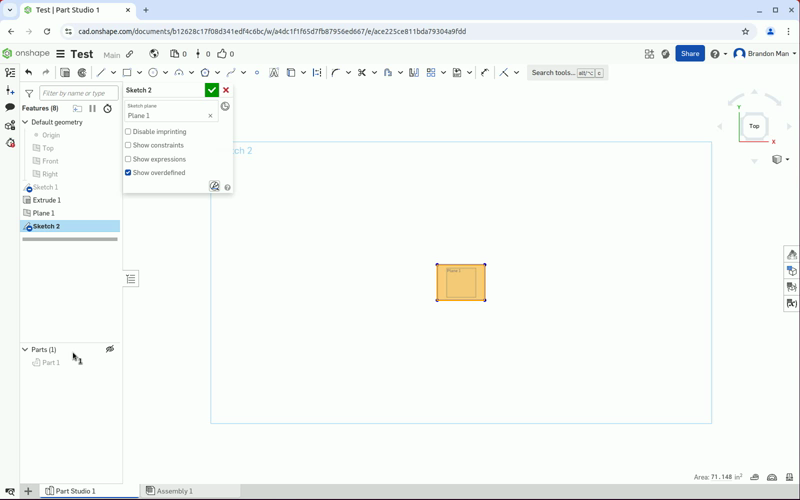
key(shift+e)
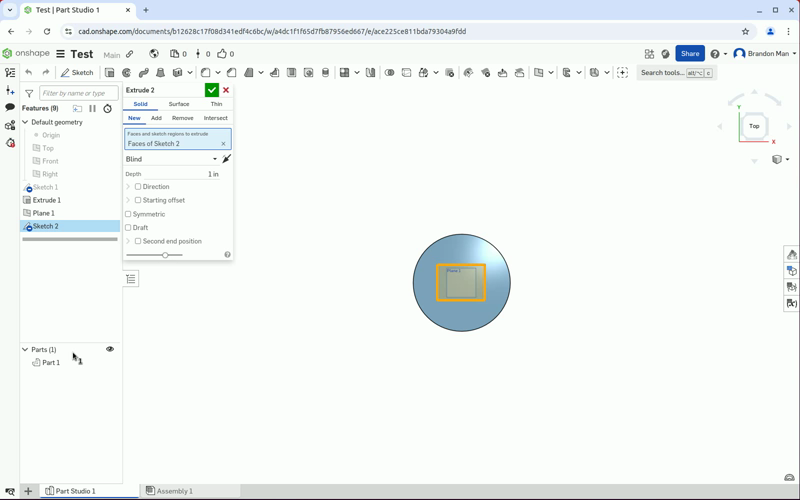
mouse_move(143, 106)
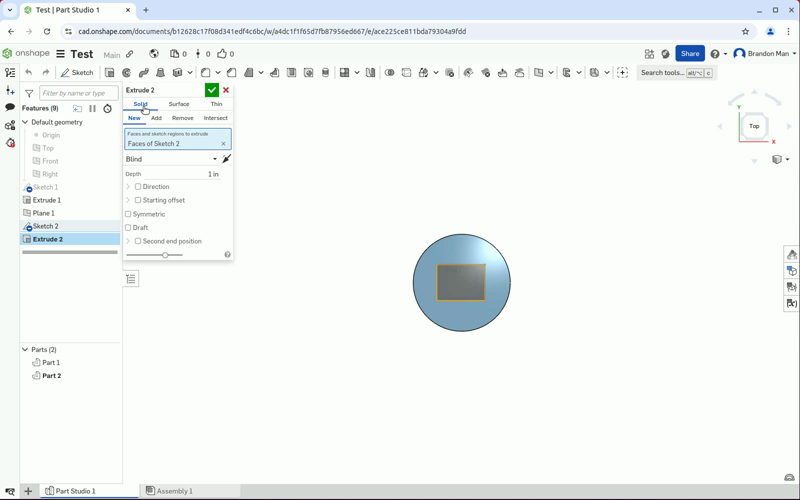
click(143, 106)
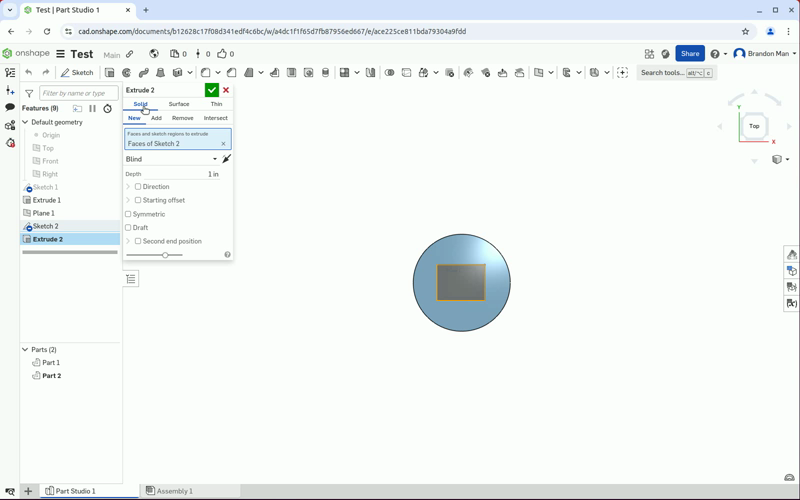
mouse_move(137, 120)
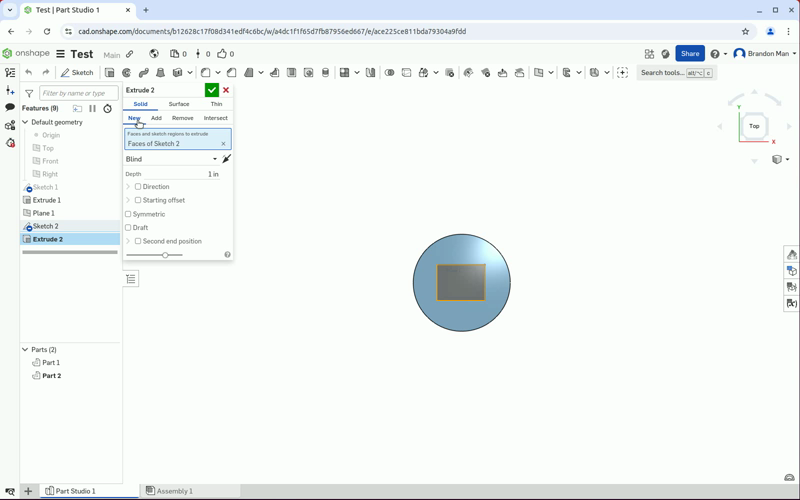
click(137, 120)
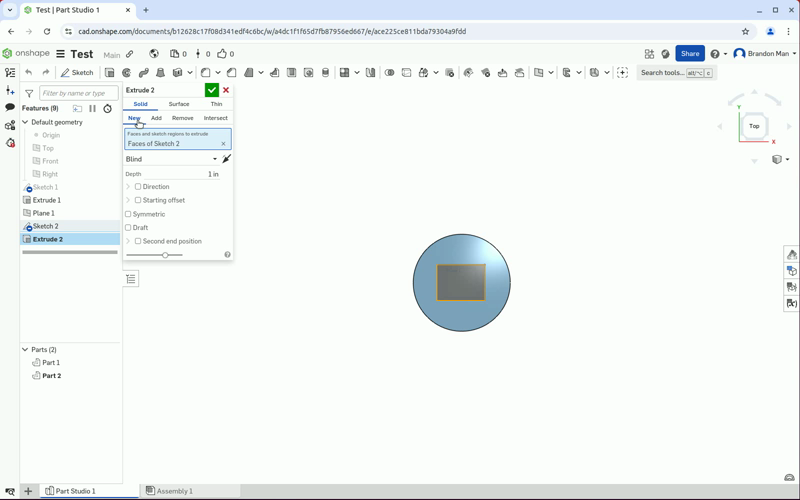
key(tab, 4)
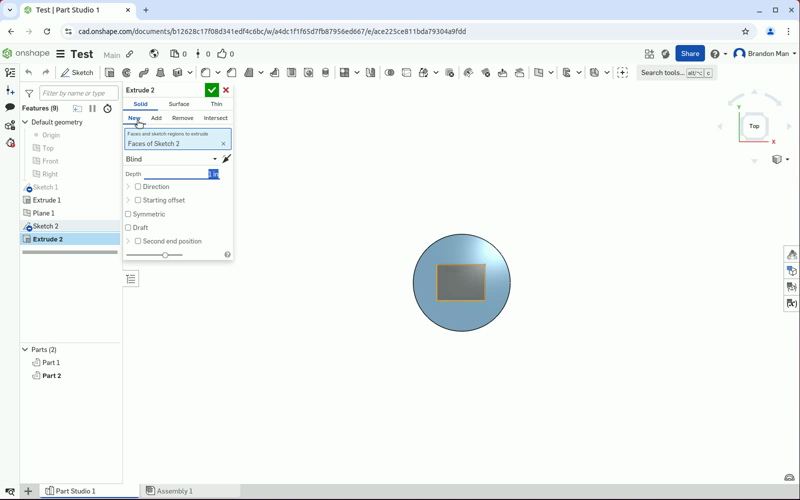
text(3.611)
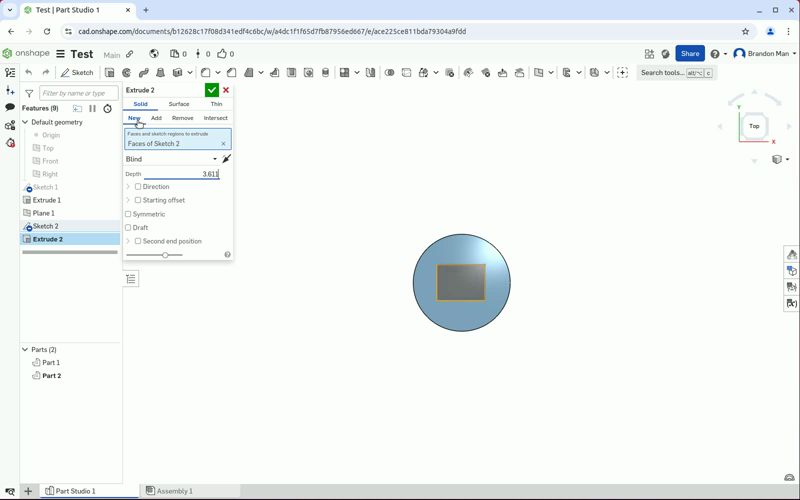
key(enter)
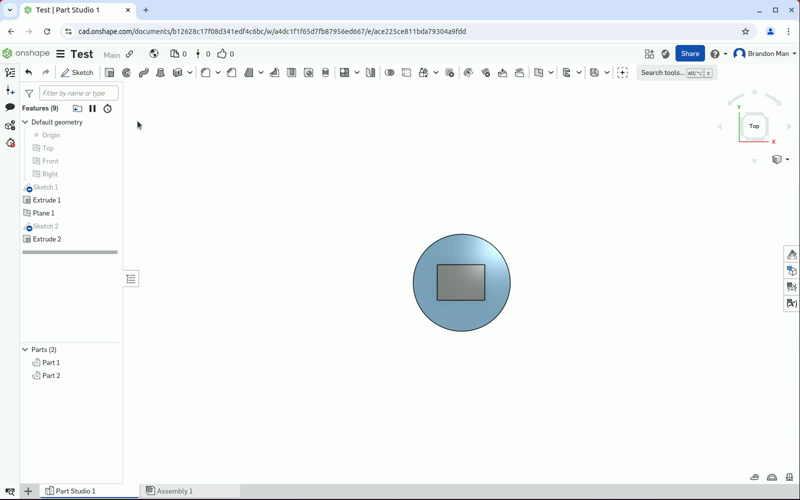
key(shift+h)
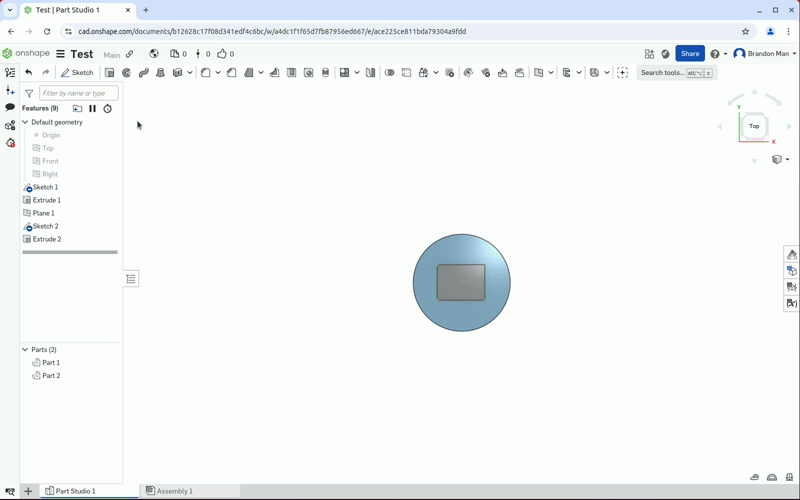
key(shift+h)
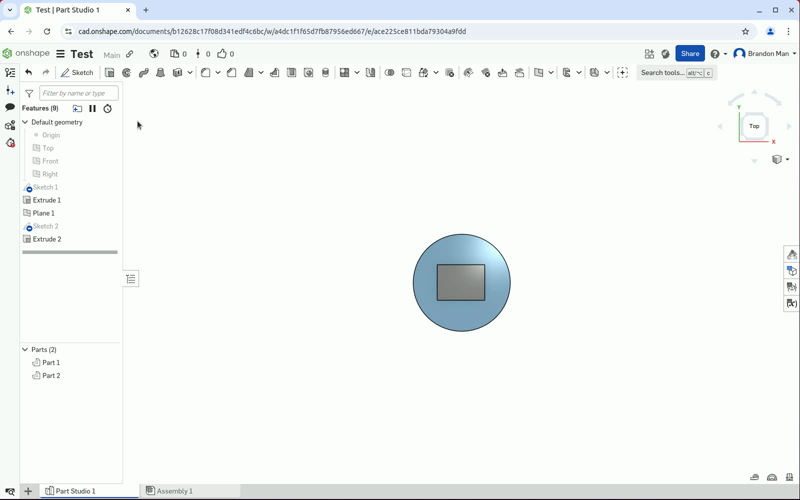
mouse_move(73, 189)
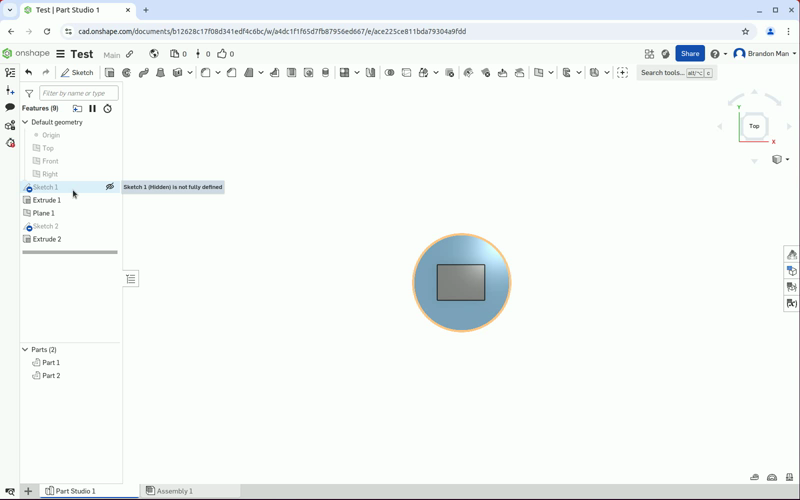
click(73, 189)
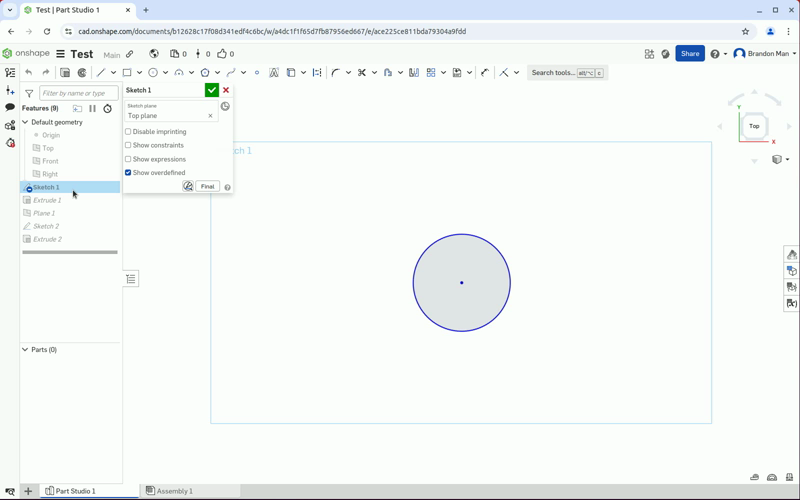
mouse_move(229, 92)
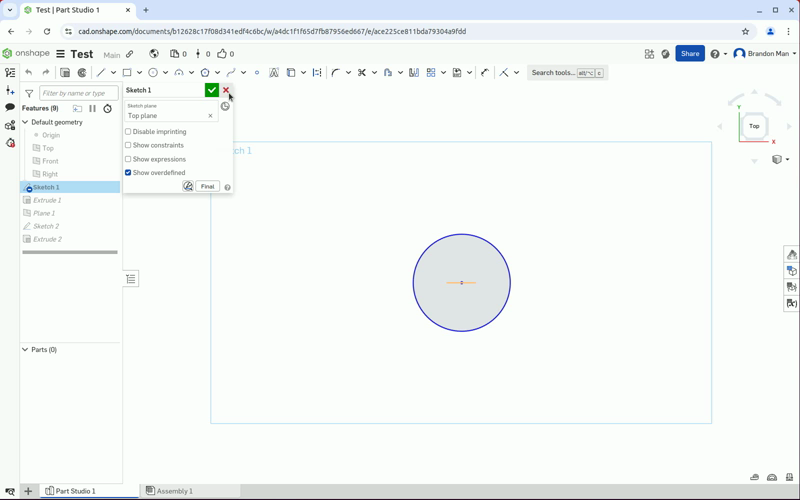
click(229, 92)
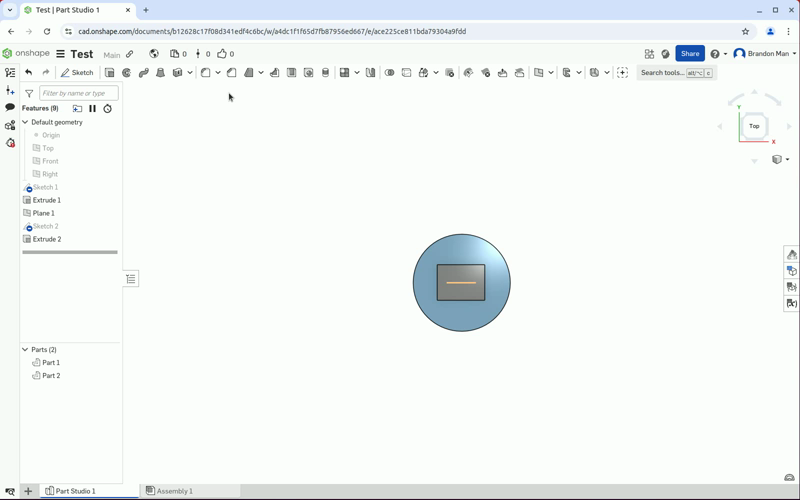
mouse_move(541, 75)
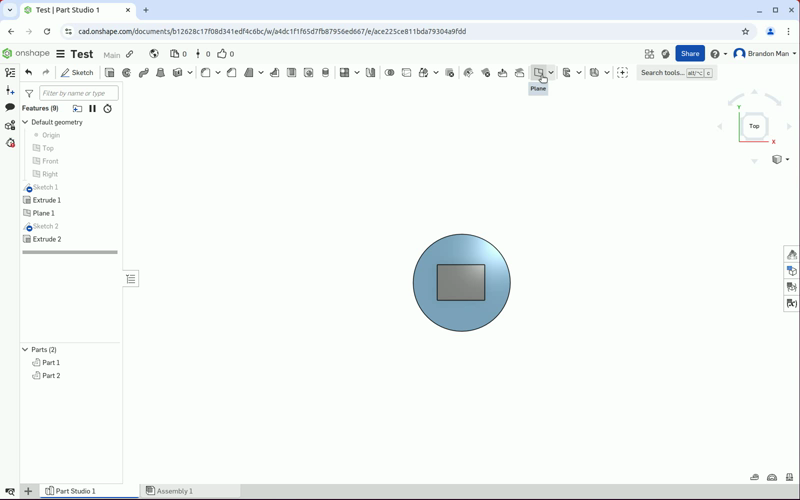
click(541, 75)
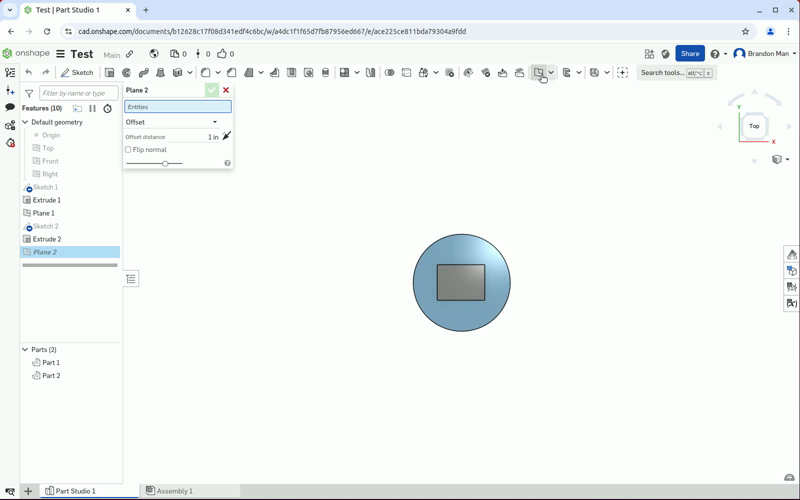
mouse_move(73, 150)
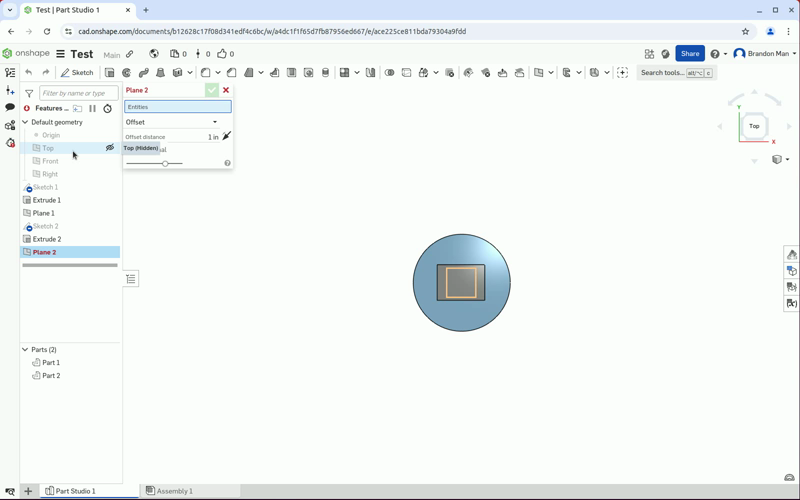
click(73, 150)
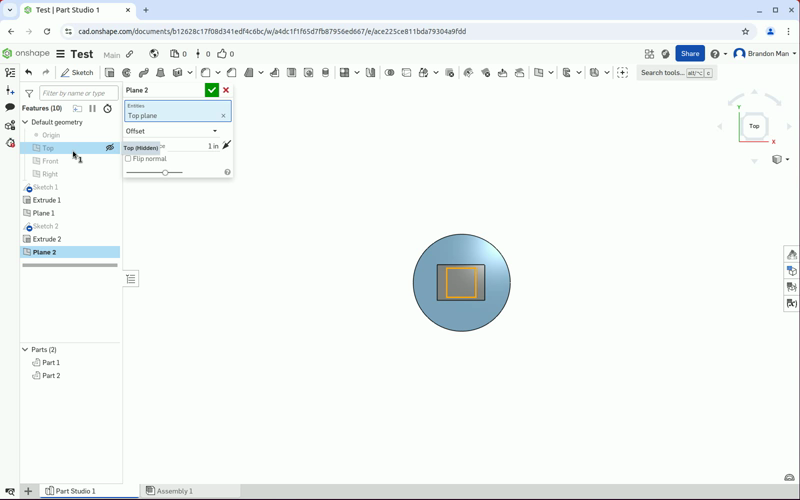
key(tab, 2)
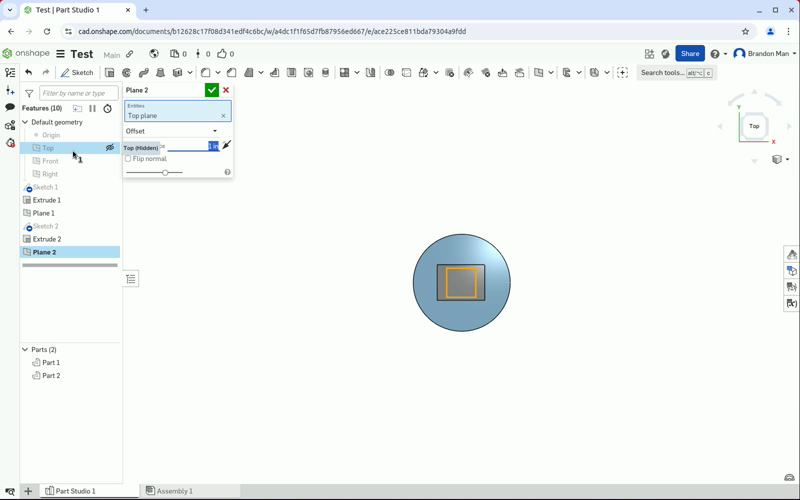
text(23.108)
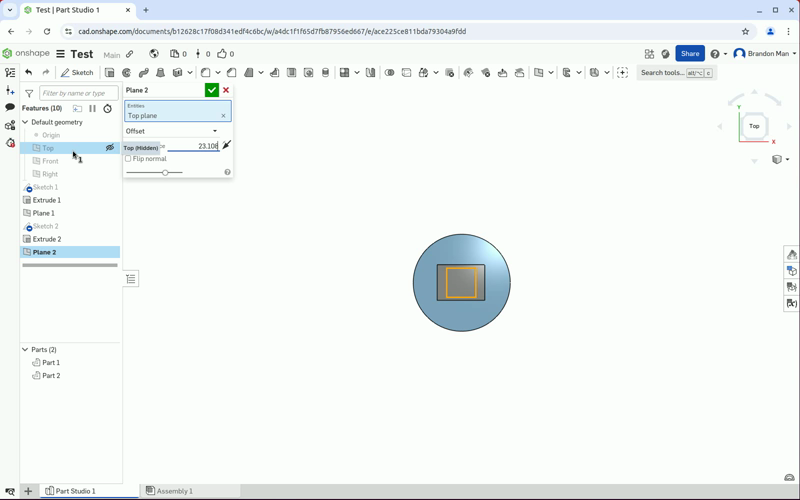
key(enter, 2)
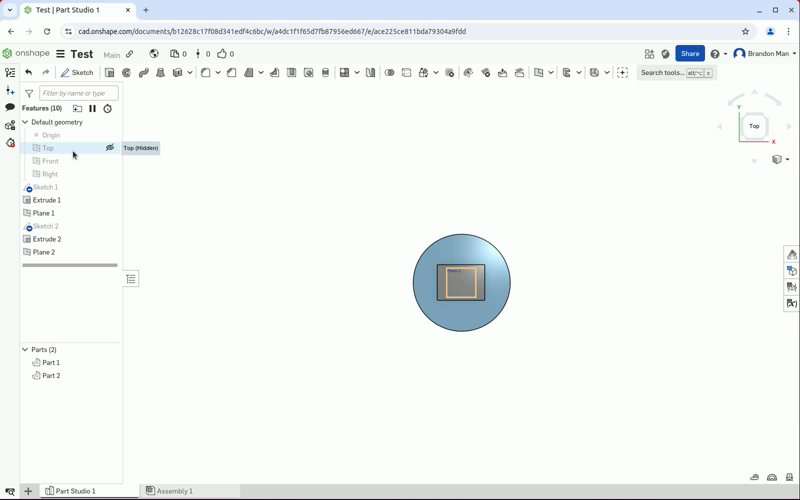
key(shift+s)
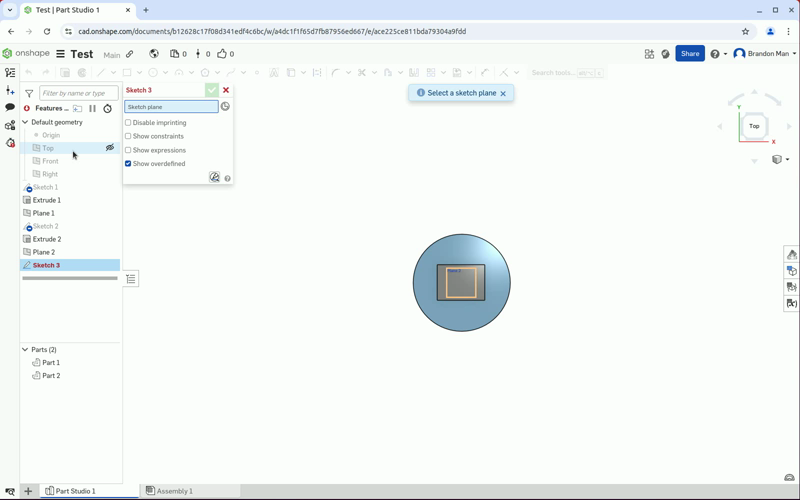
mouse_move(73, 254)
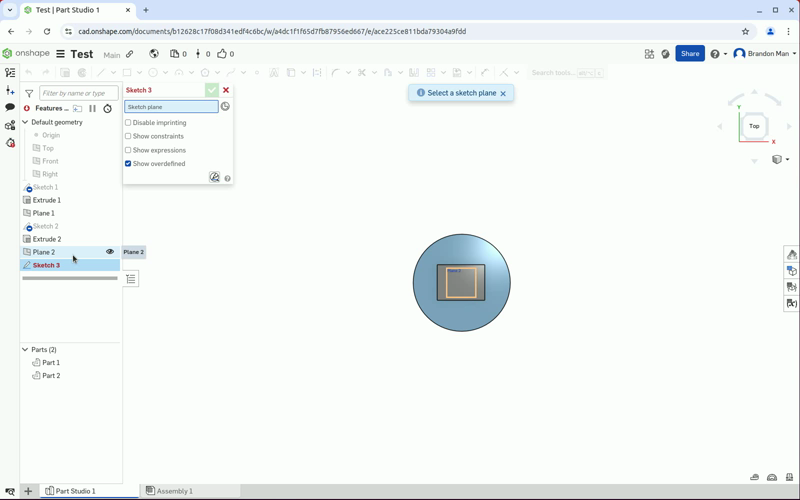
click(73, 254)
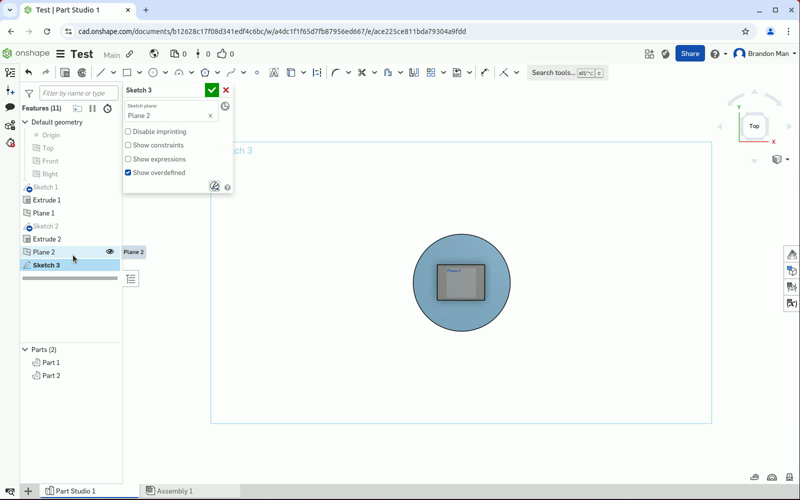
mouse_move(73, 352)
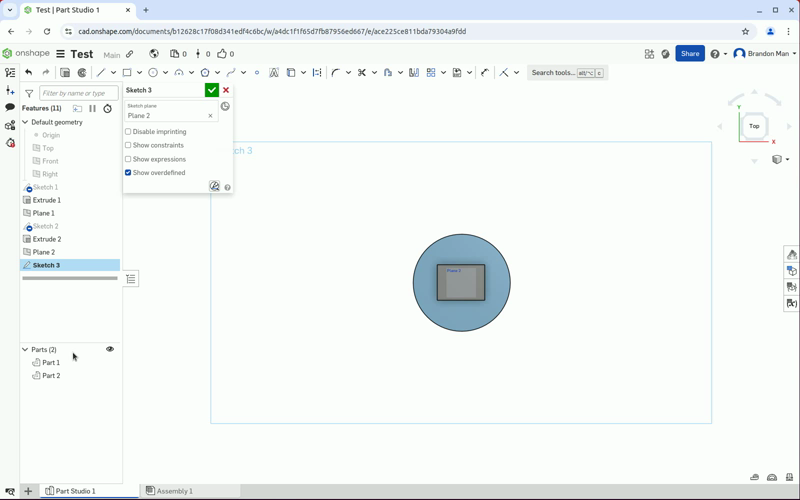
key(y)
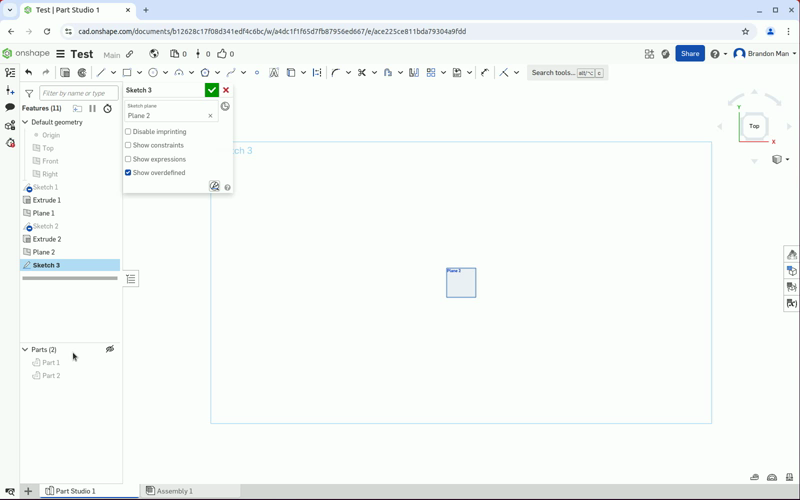
key(l)
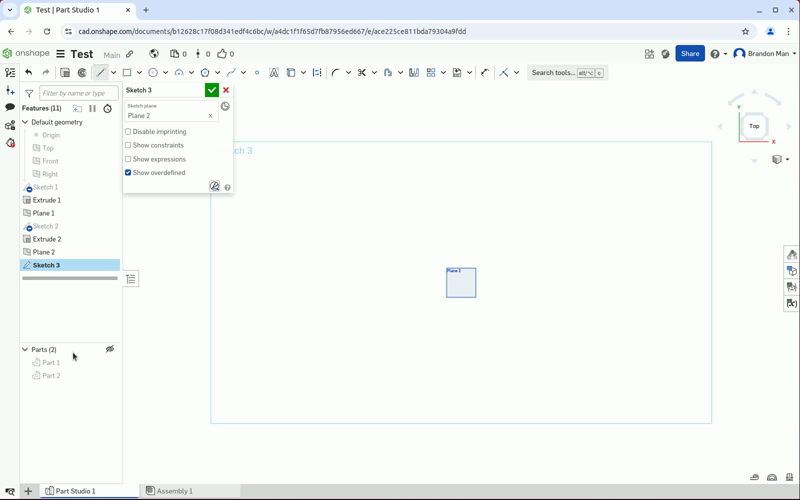
key_down(shift)
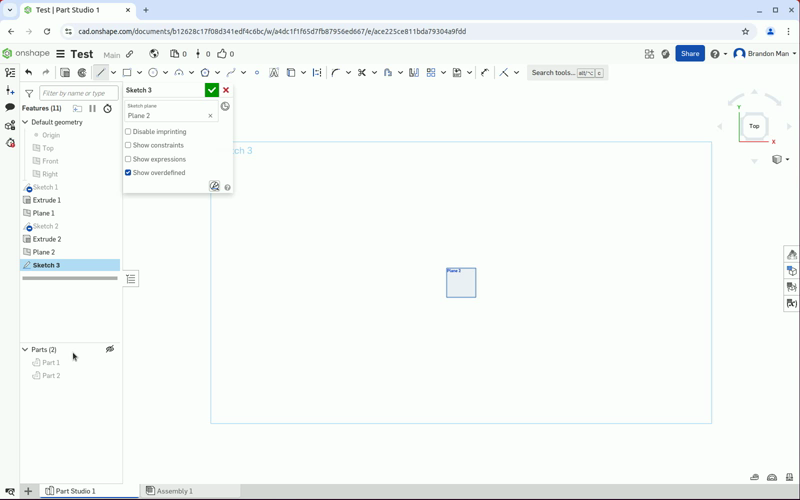
mouse_move(446, 292)
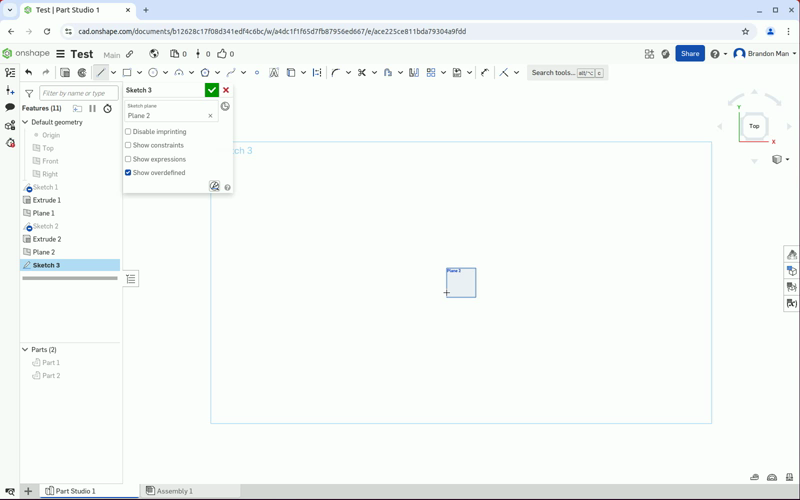
click(446, 292)
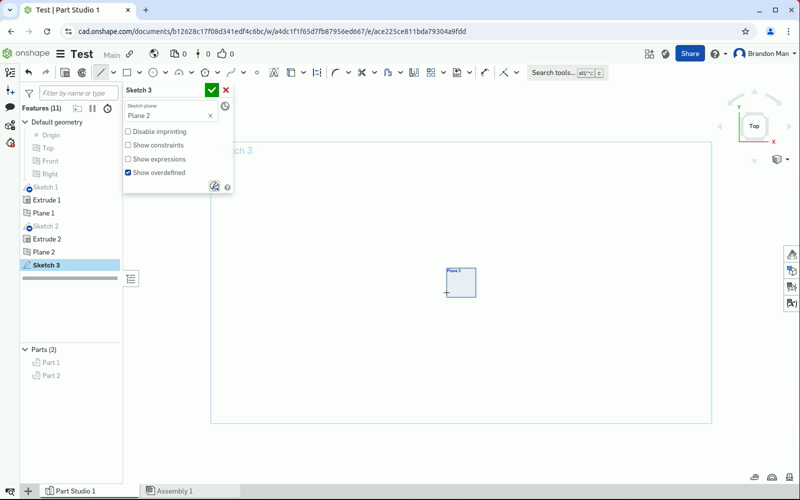
key_up(shift)
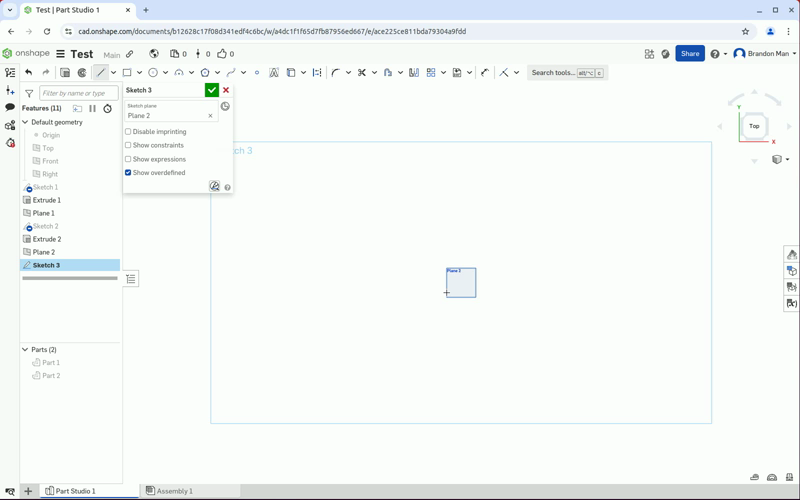
key_down(shift)
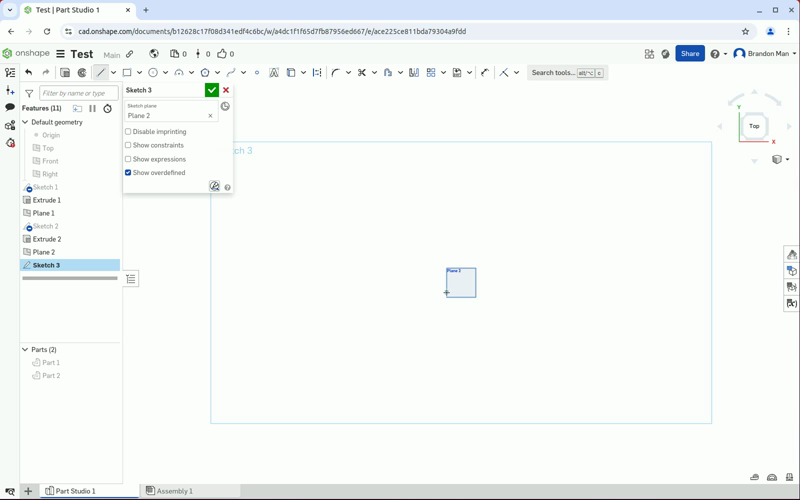
mouse_move(476, 292)
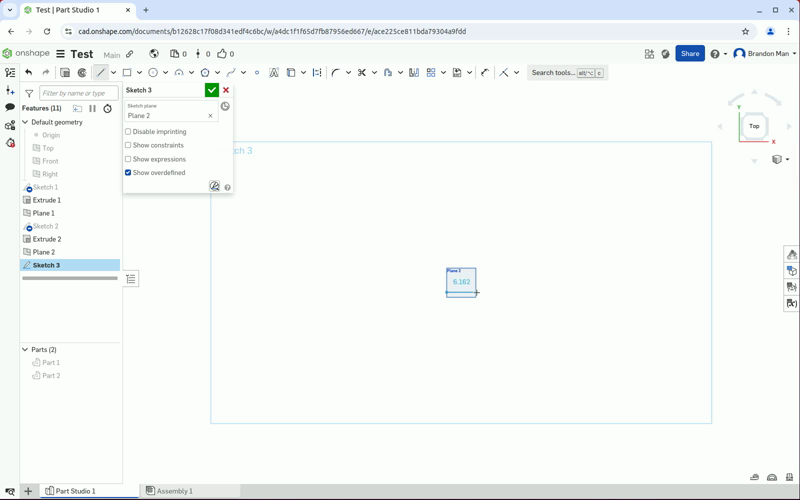
mouse_move(474, 292)
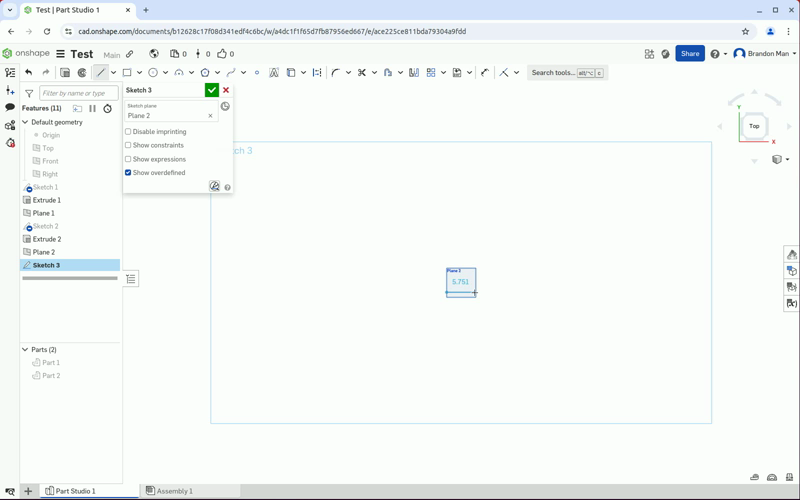
click(474, 292)
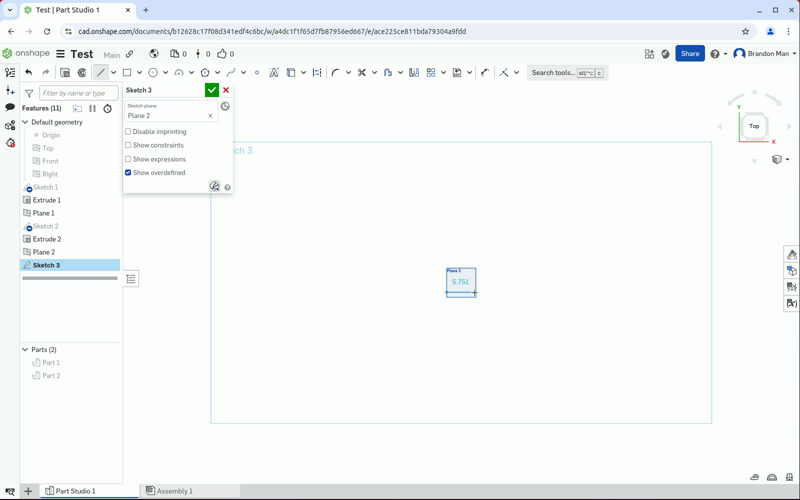
key_up(shift)
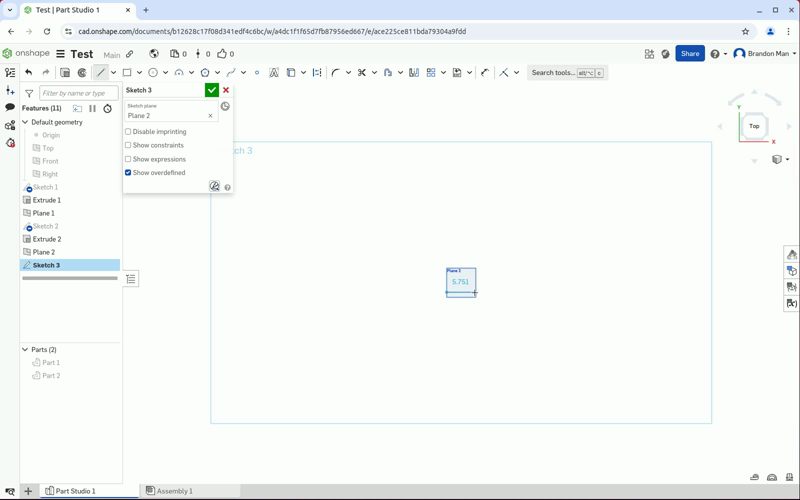
key_down(shift)
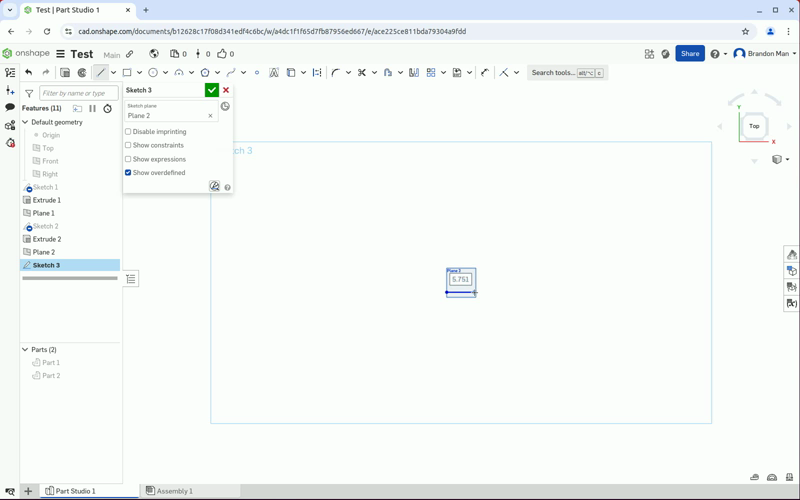
mouse_move(504, 292)
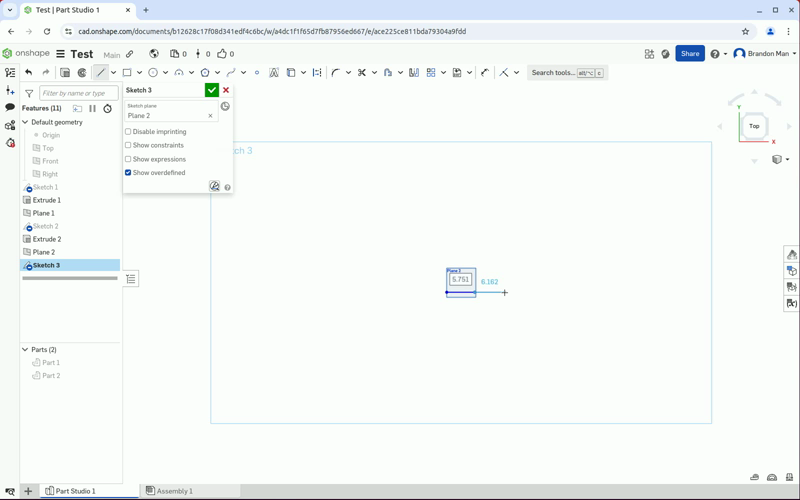
mouse_move(474, 273)
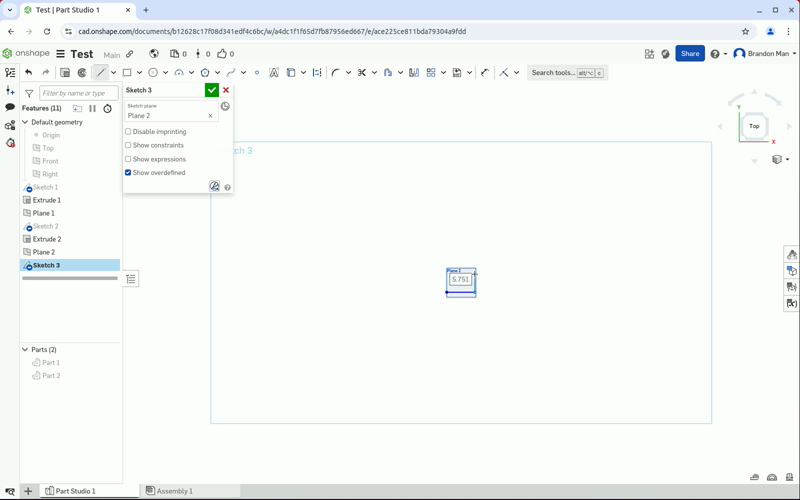
click(474, 273)
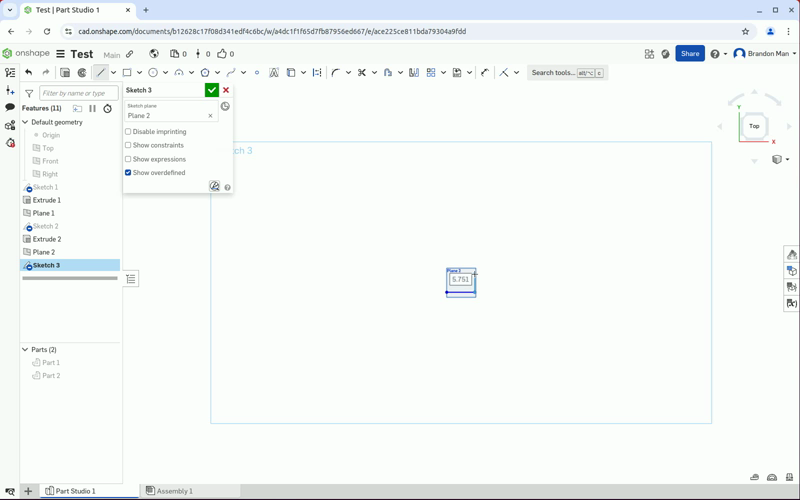
key_up(shift)
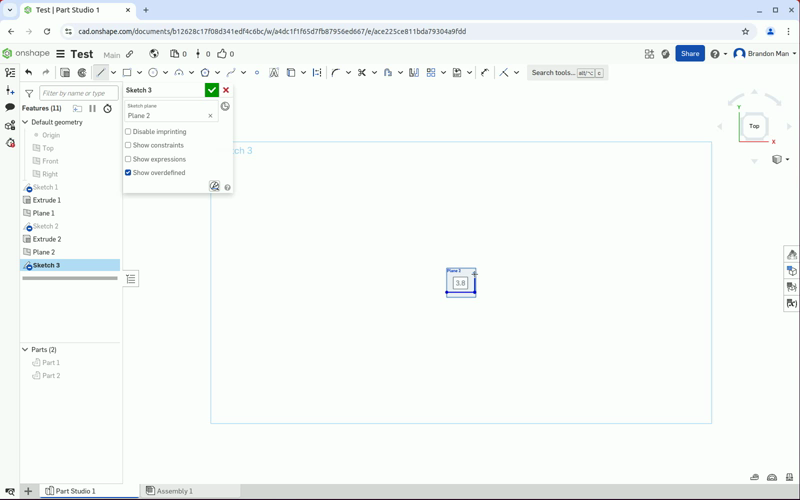
key_down(shift)
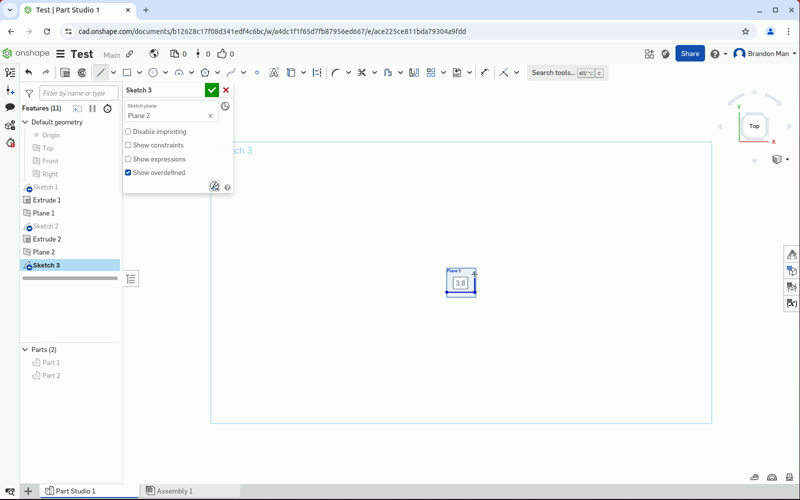
mouse_move(504, 273)
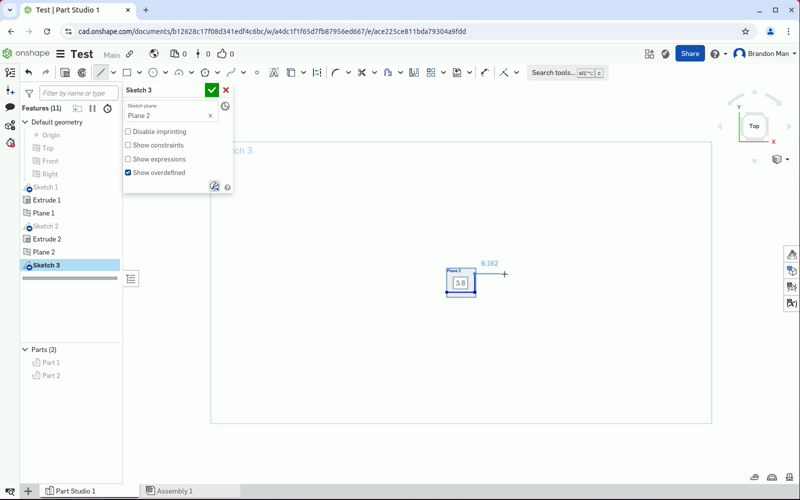
mouse_move(446, 273)
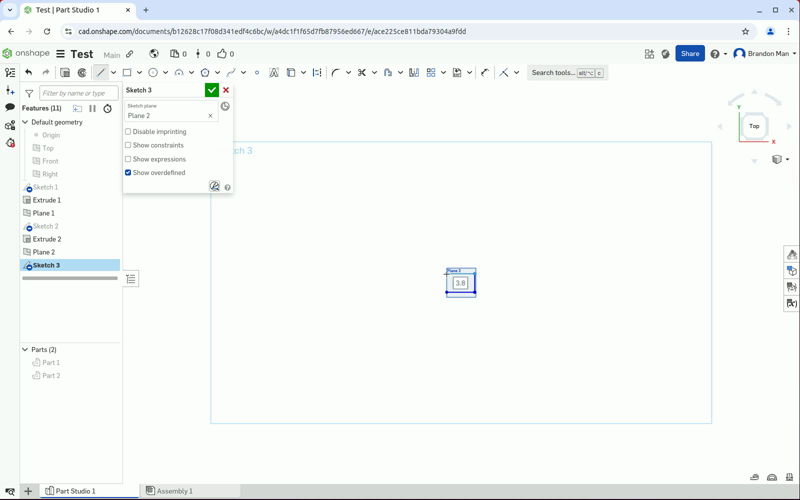
click(446, 273)
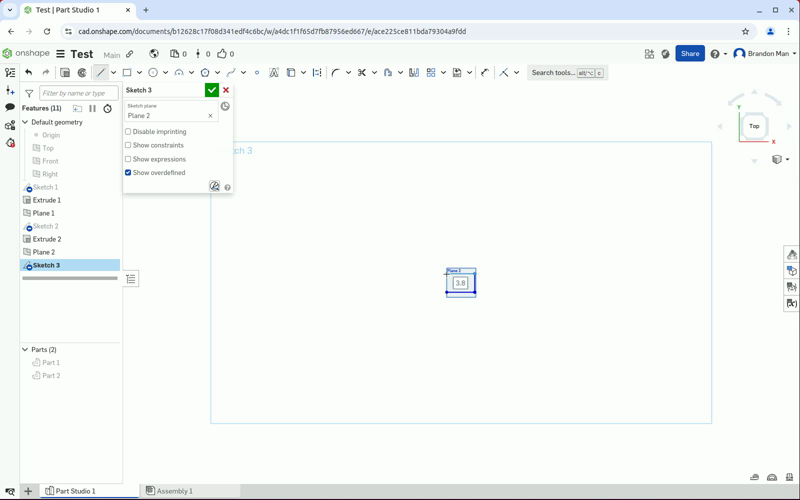
key_up(shift)
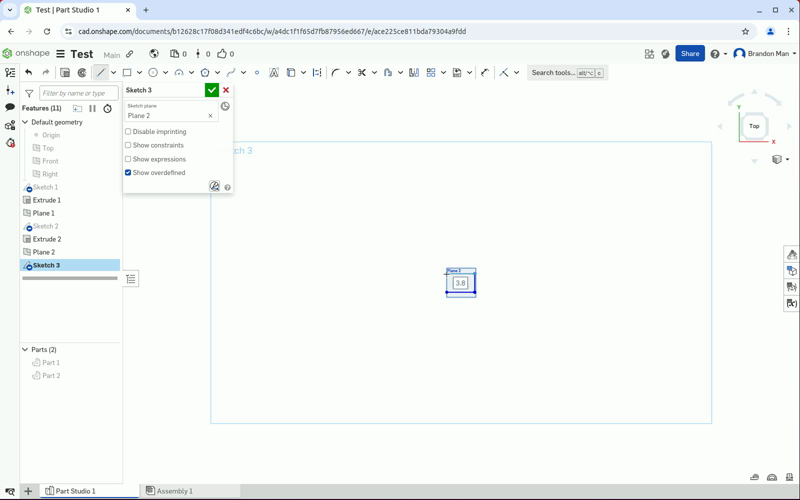
mouse_move(476, 273)
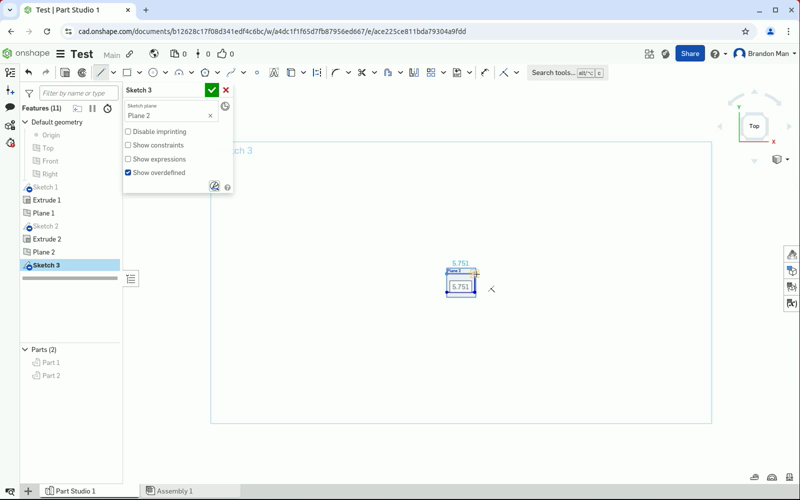
key_down(shift)
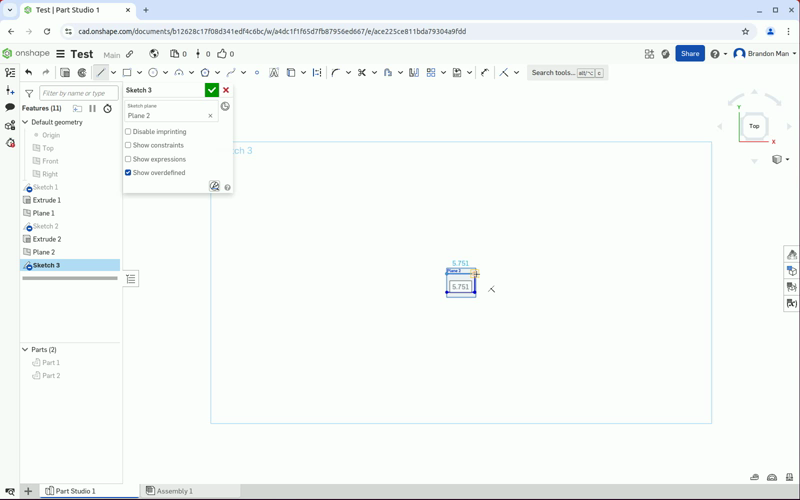
mouse_move(446, 292)
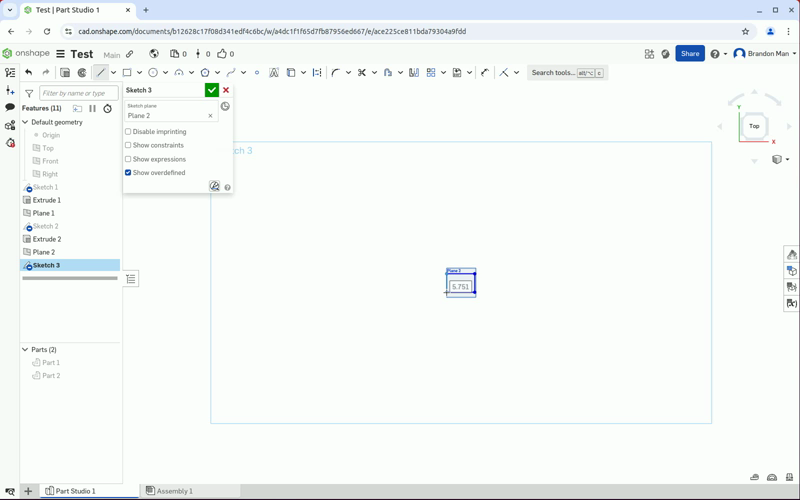
key_up(shift)
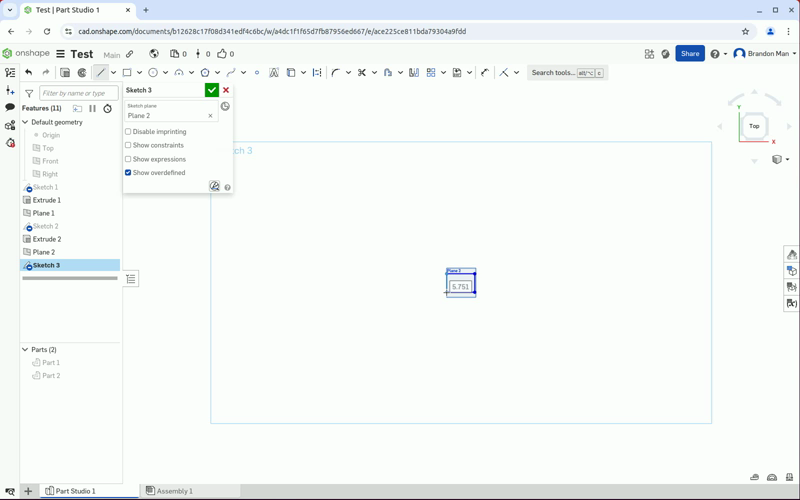
click(446, 292)
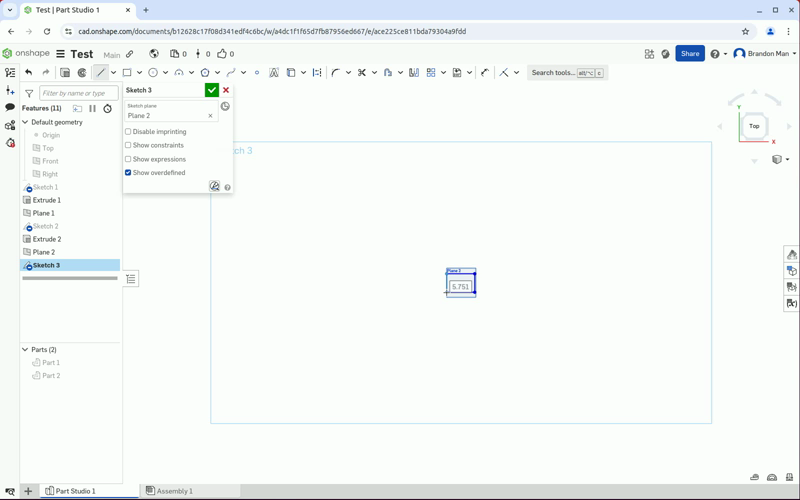
key(esc)
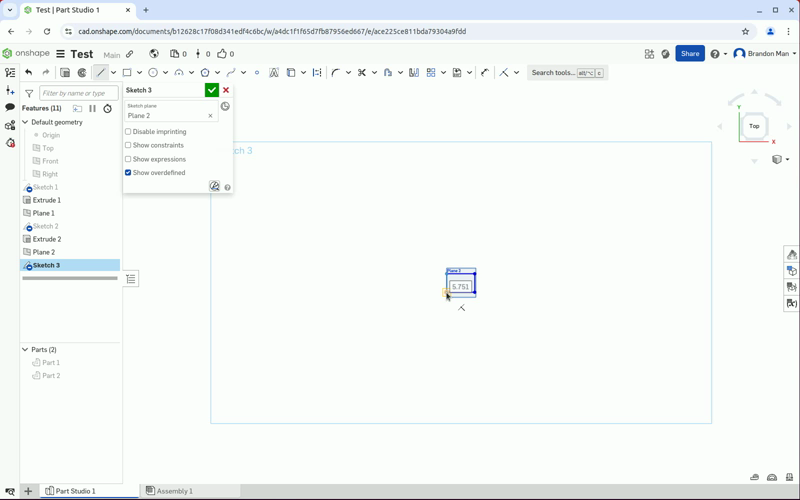
mouse_move(459, 286)
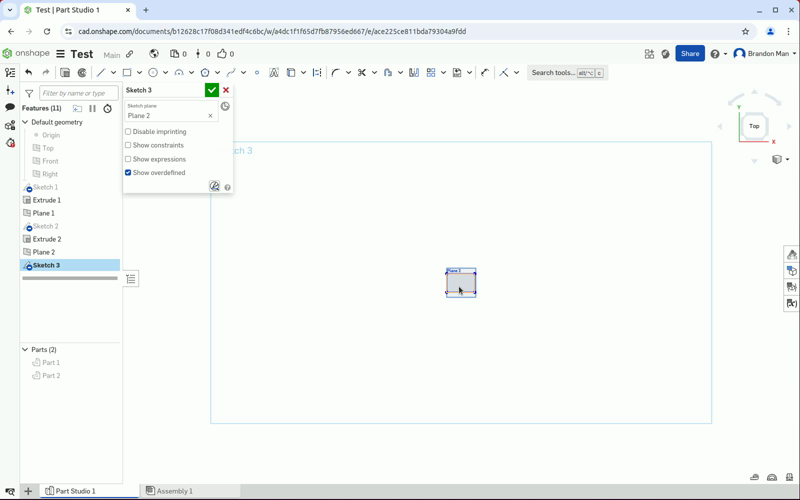
scroll(6)
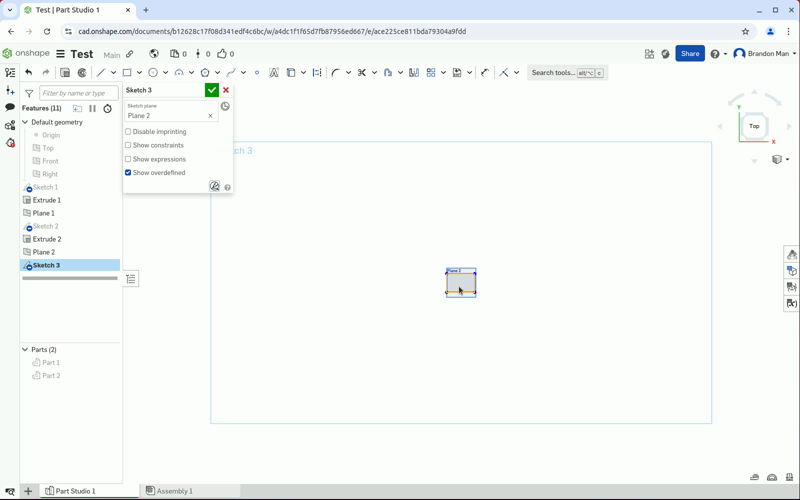
scroll(6)
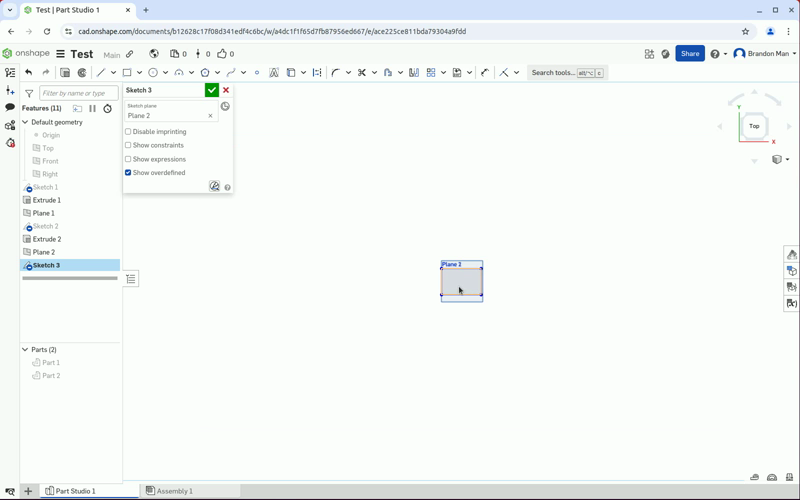
scroll(6)
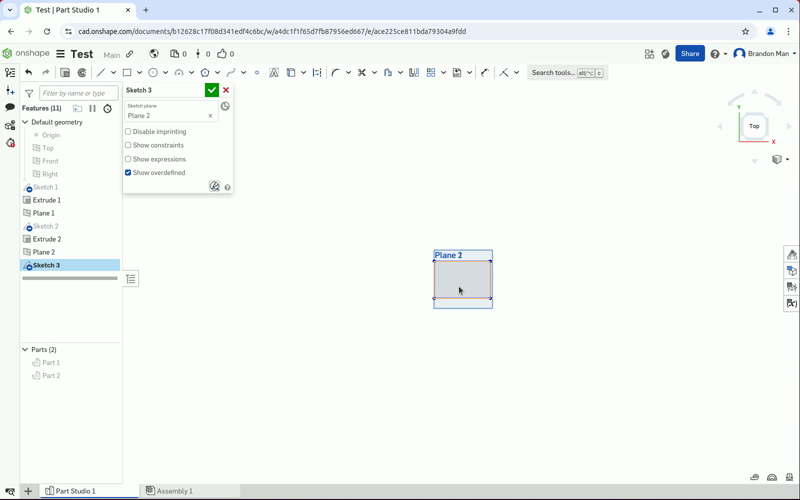
scroll(6)
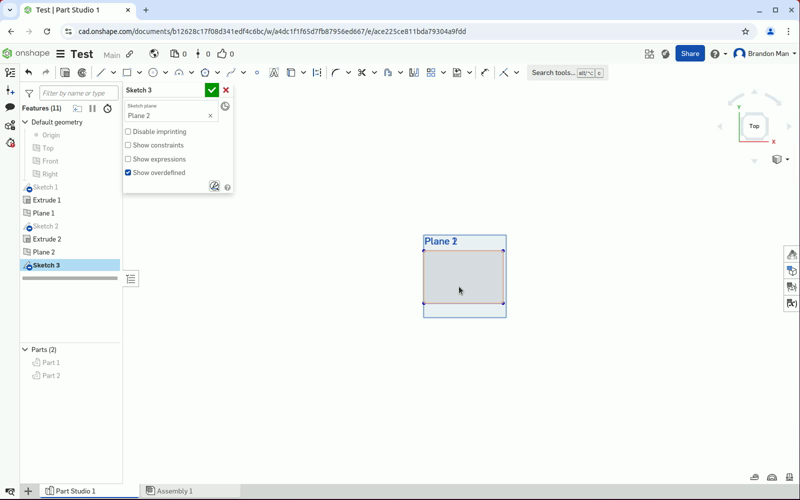
scroll(6)
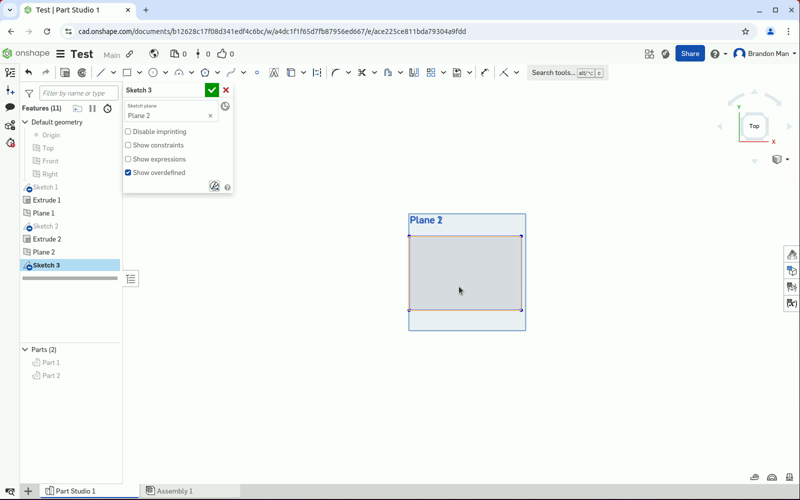
scroll(6)
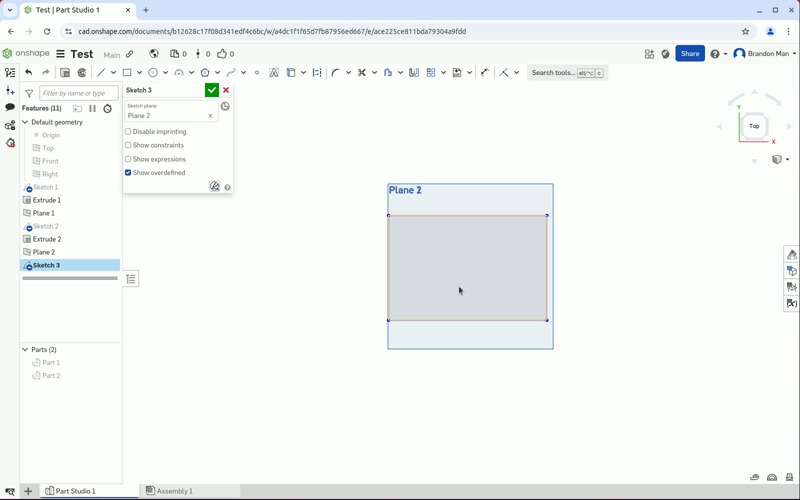
scroll(6)
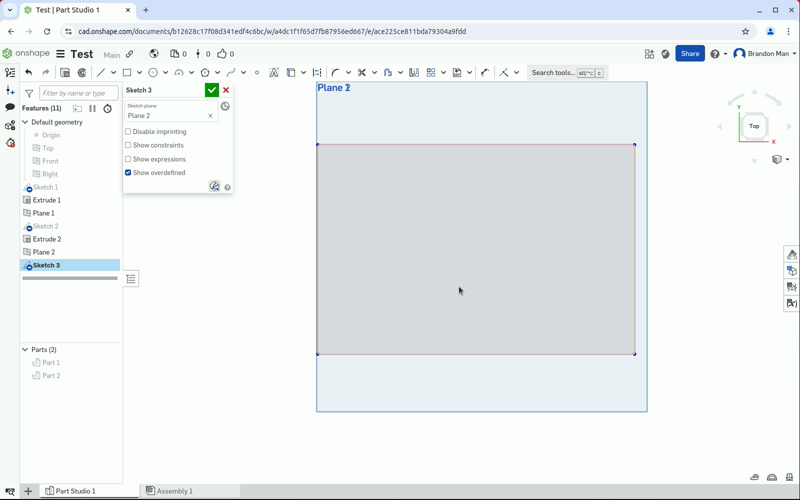
click(459, 286)
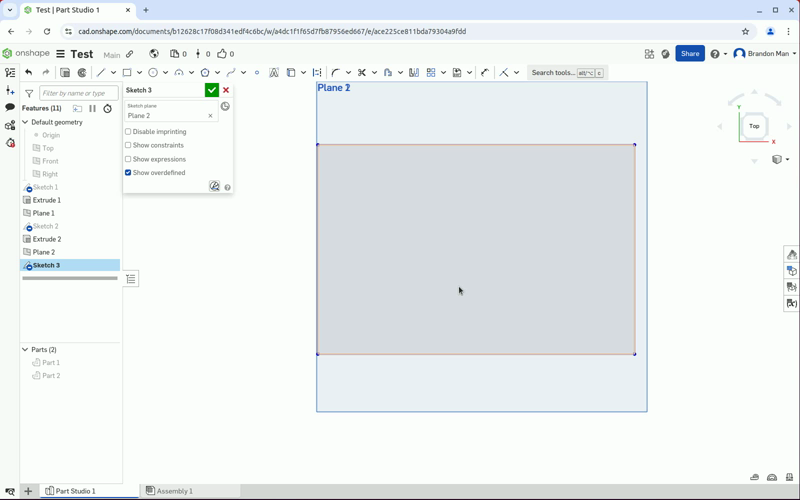
scroll(-6)
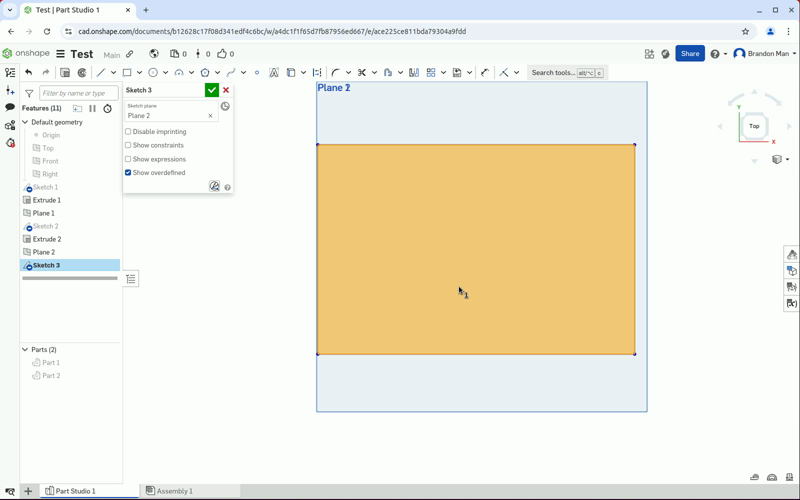
scroll(-6)
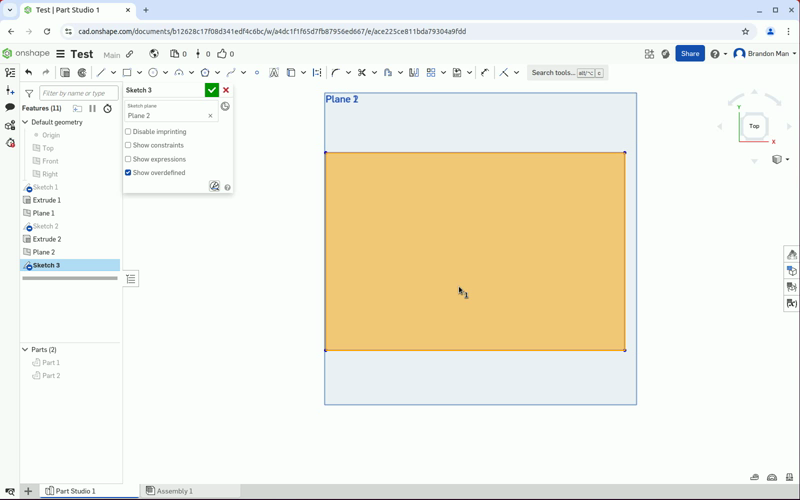
scroll(-6)
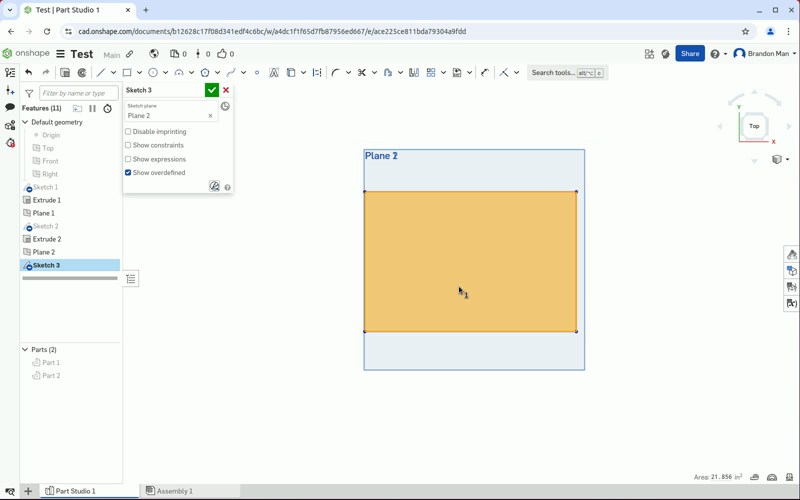
scroll(-6)
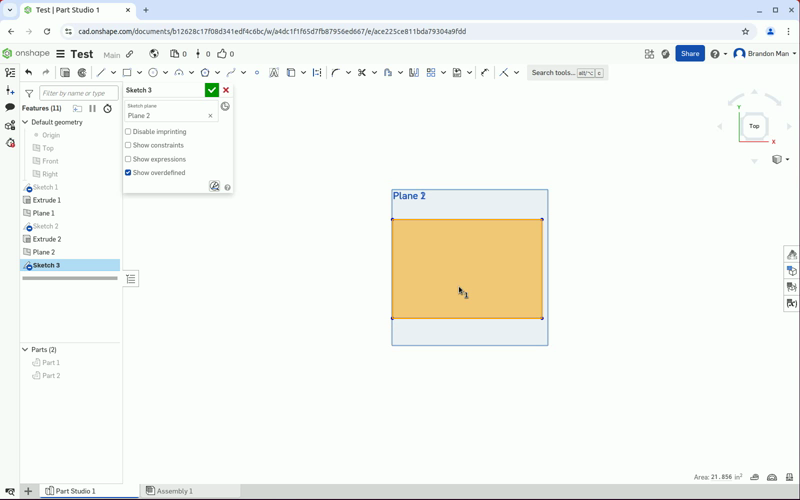
scroll(-6)
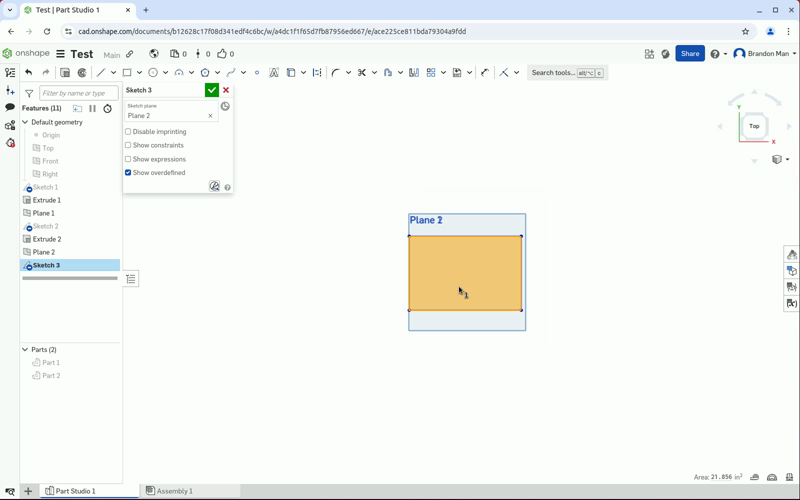
scroll(-6)
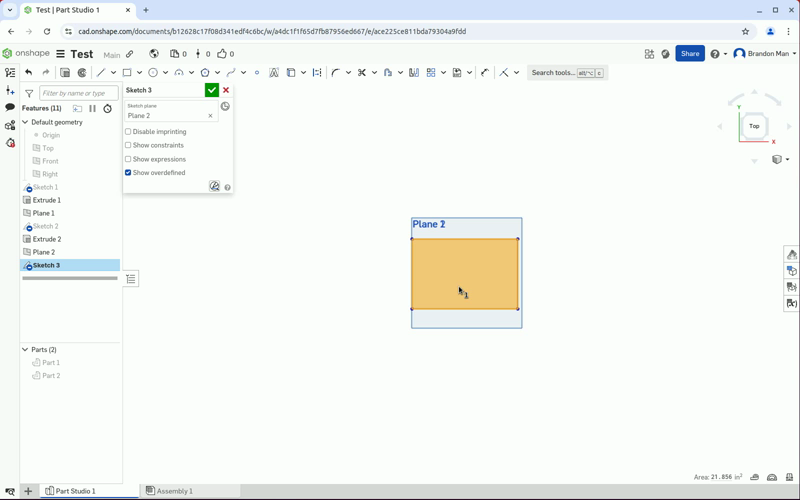
scroll(-6)
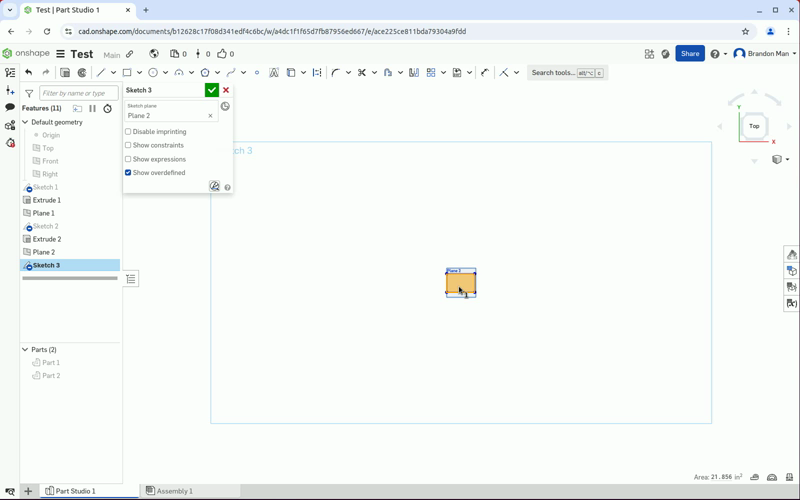
mouse_move(73, 352)
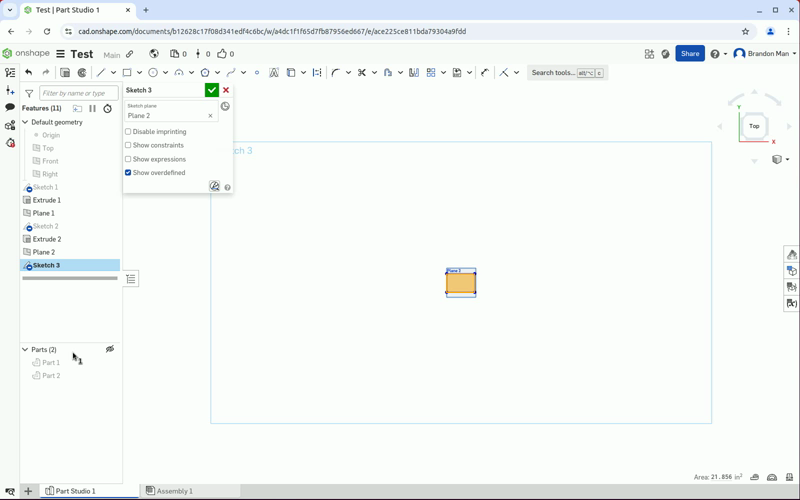
key(shift+y)
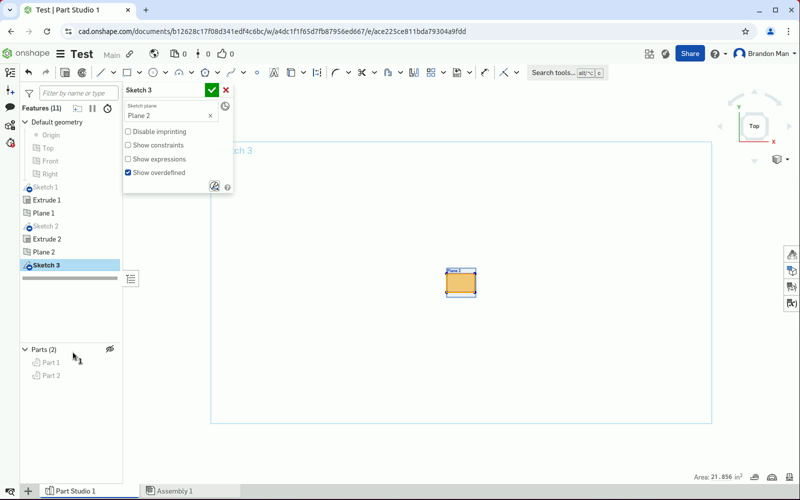
key(shift+e)
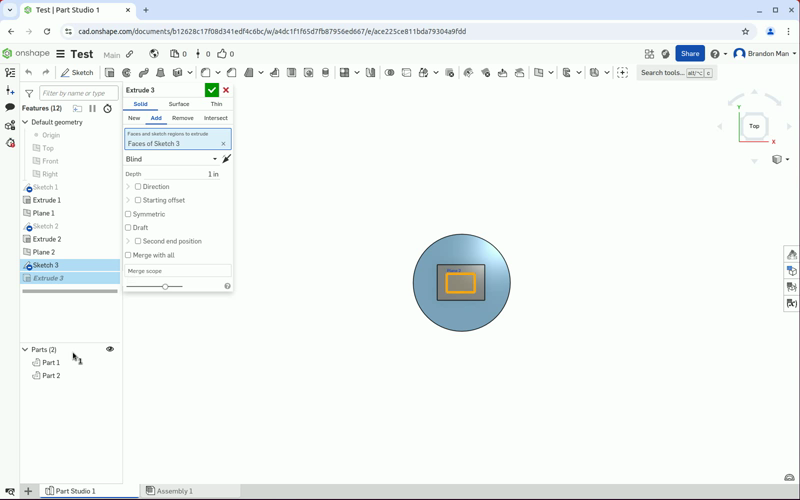
mouse_move(143, 106)
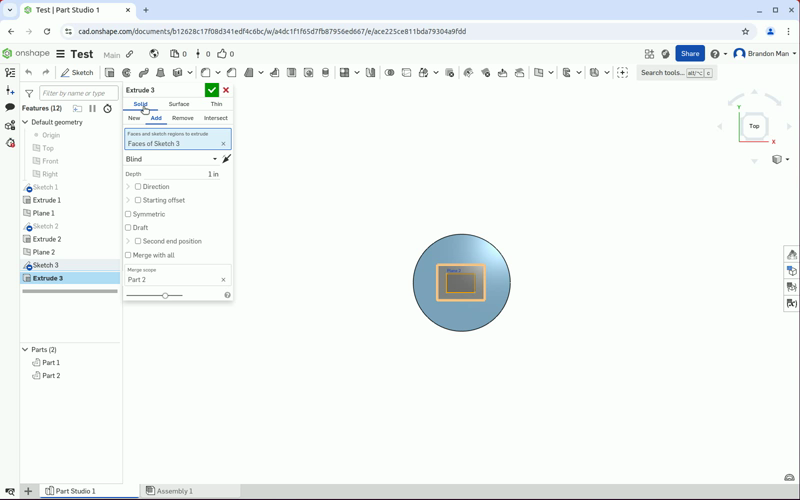
click(143, 106)
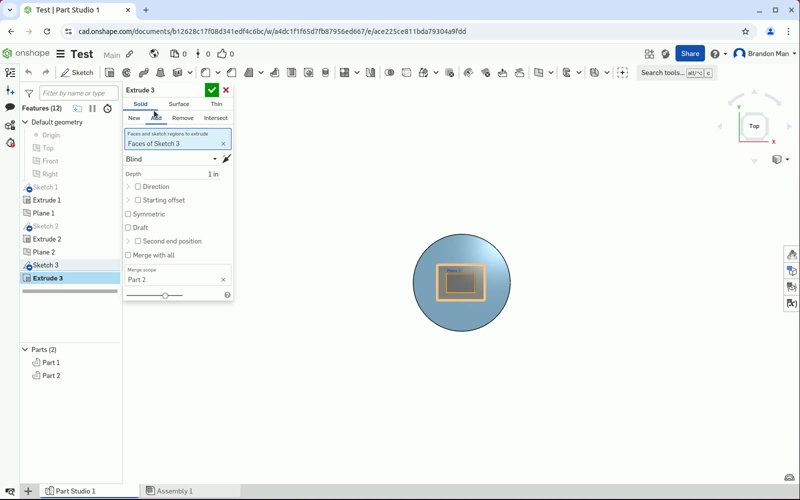
mouse_move(186, 120)
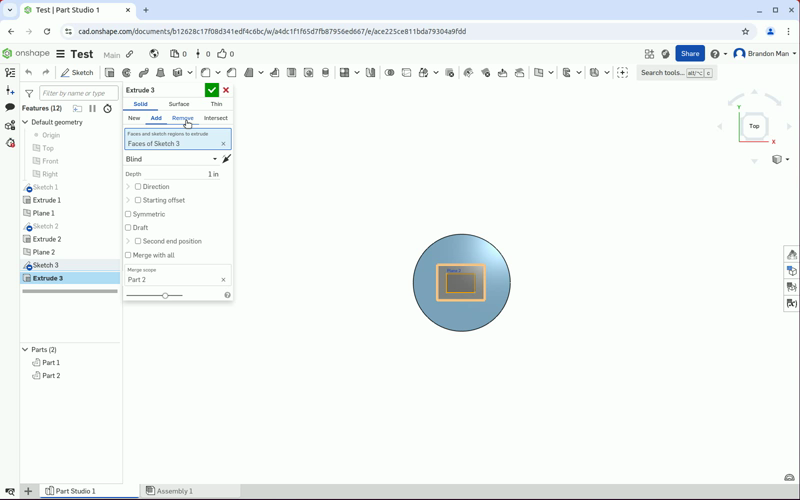
click(186, 120)
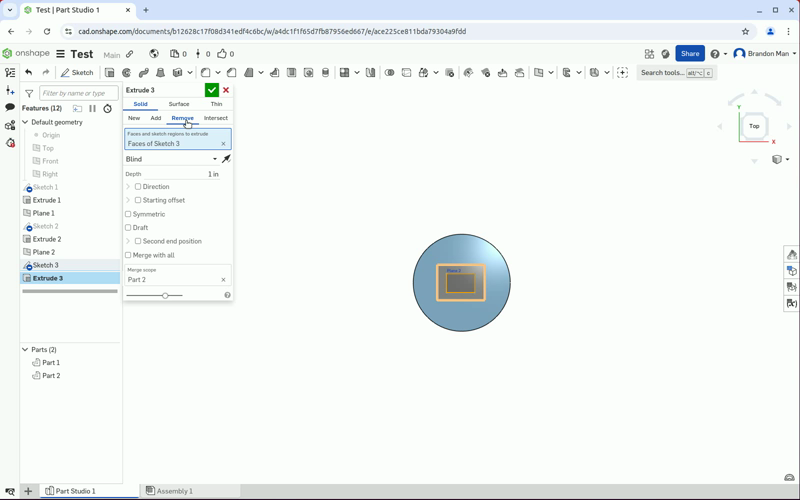
key(tab, 4)
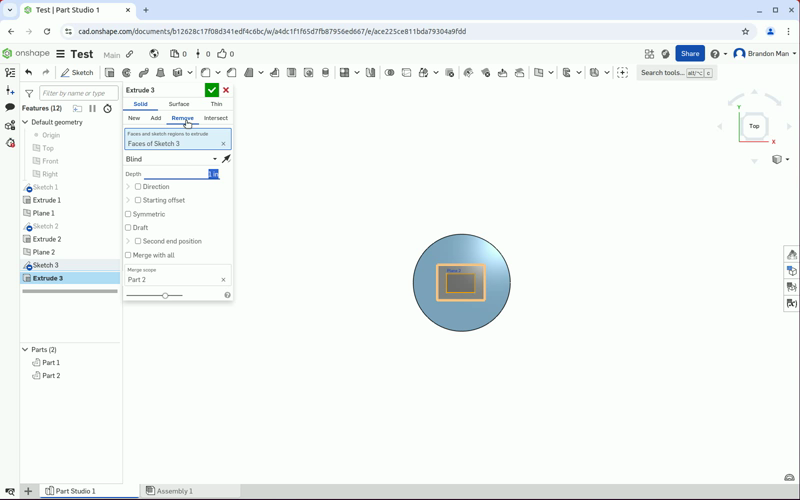
text(21.905)
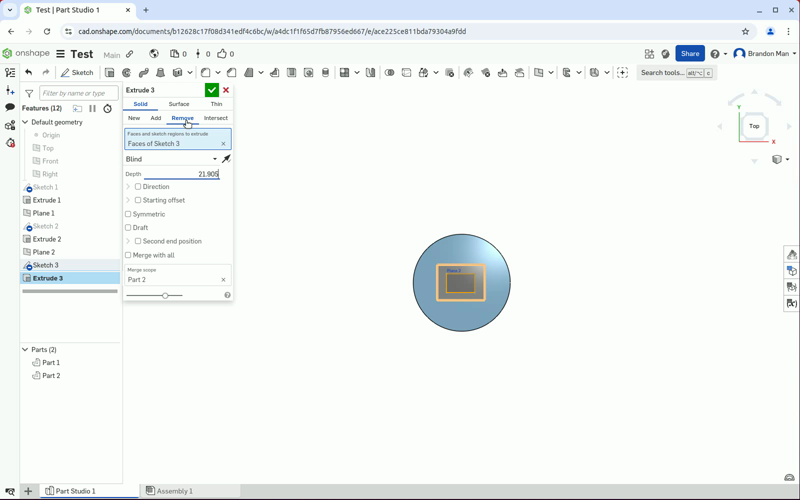
key(tab, 6)
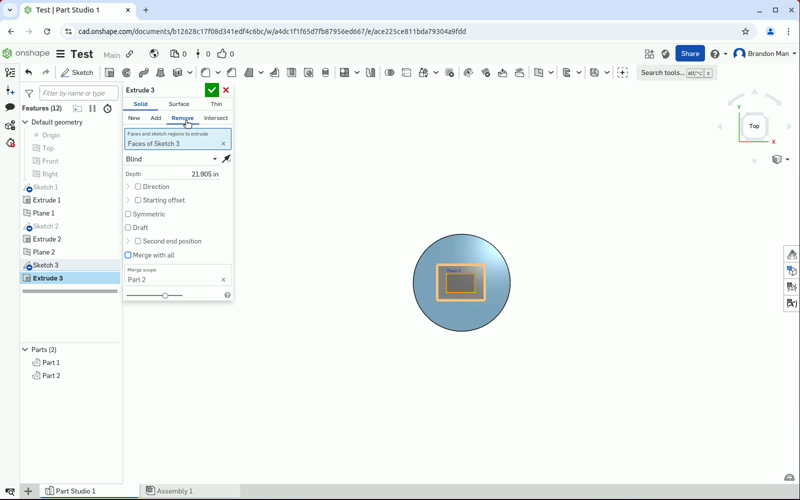
key(space)
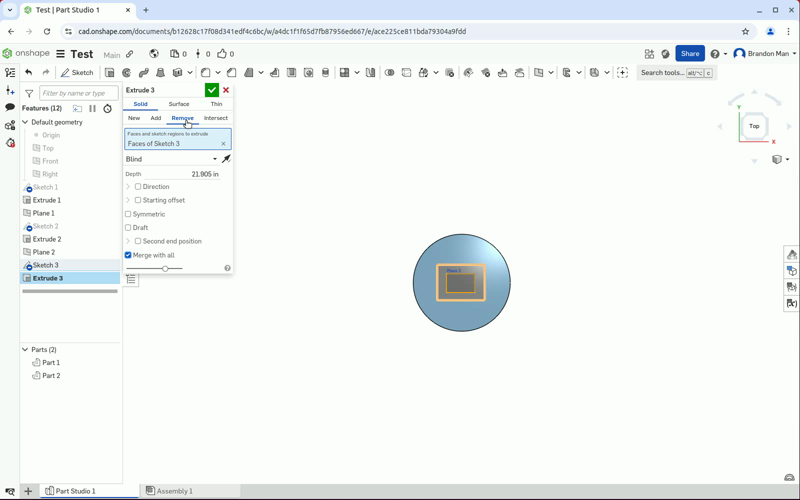
key(enter)
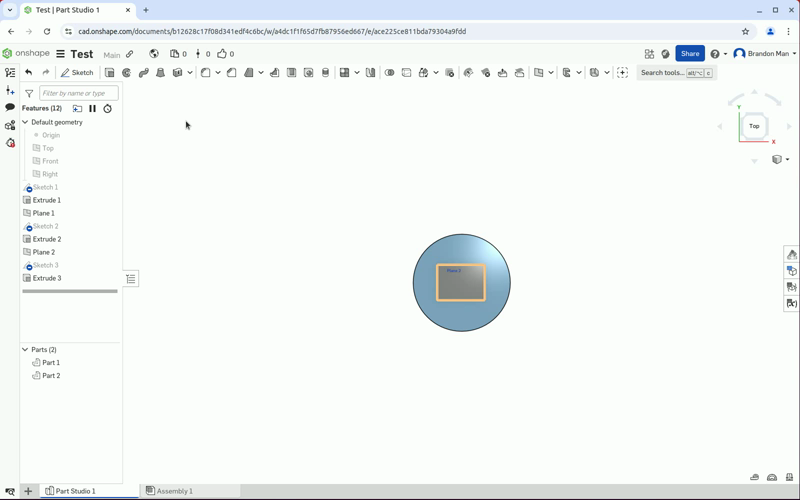
key(shift+h)
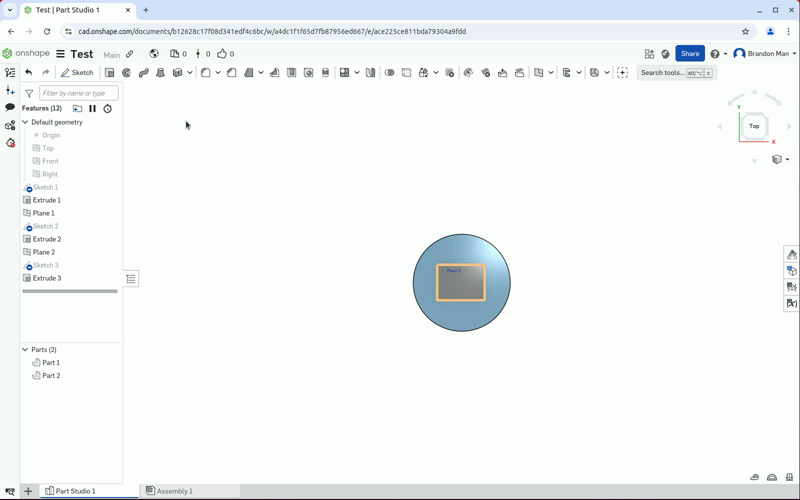
key(shift+h)
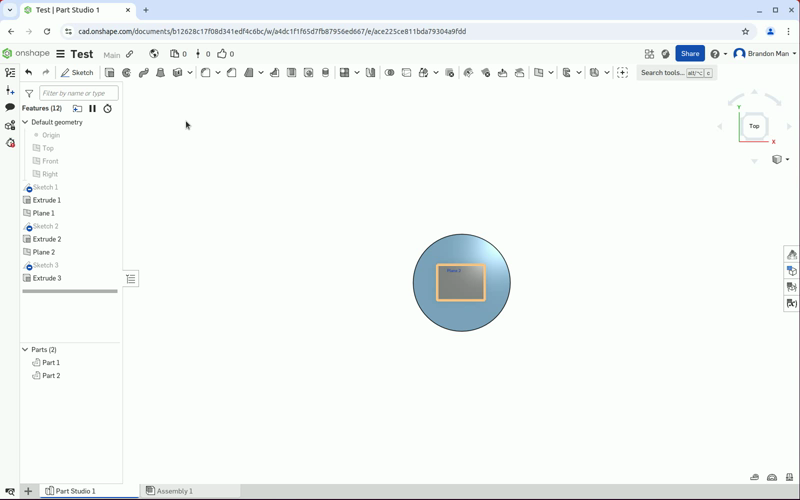
key(shift+7)
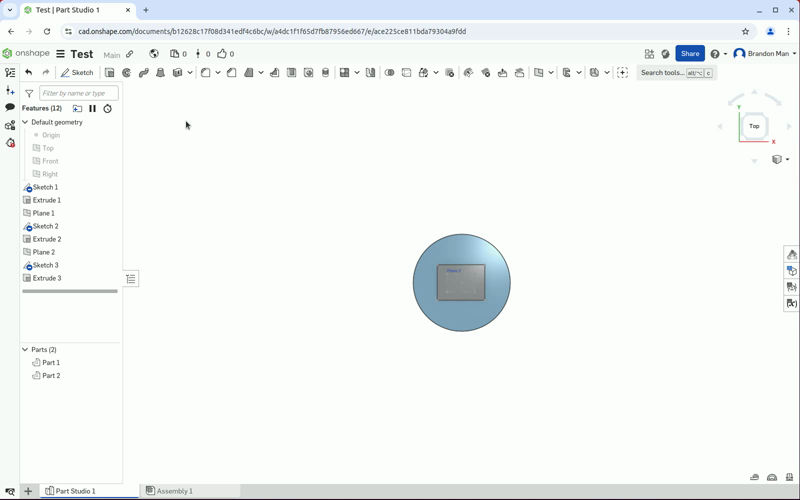
key(up, 3)
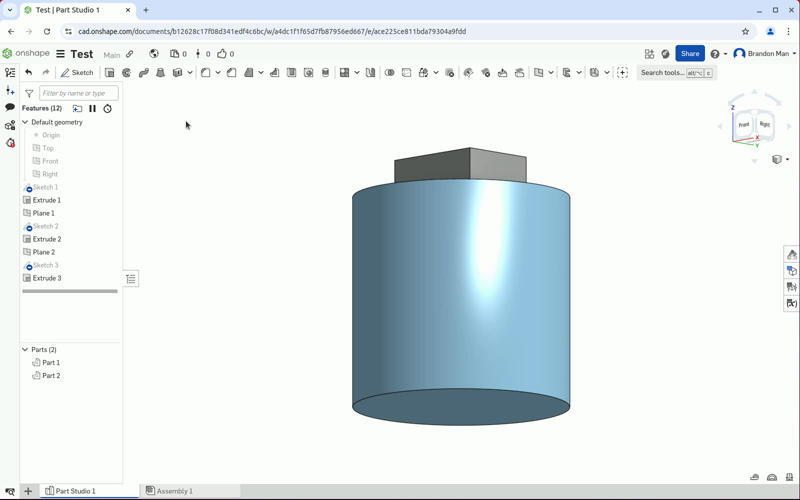
key(left, 3)
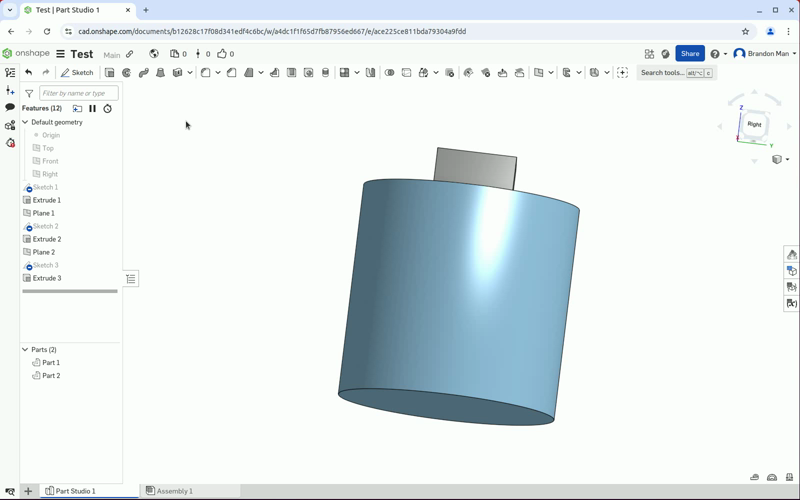
key(right, 3)
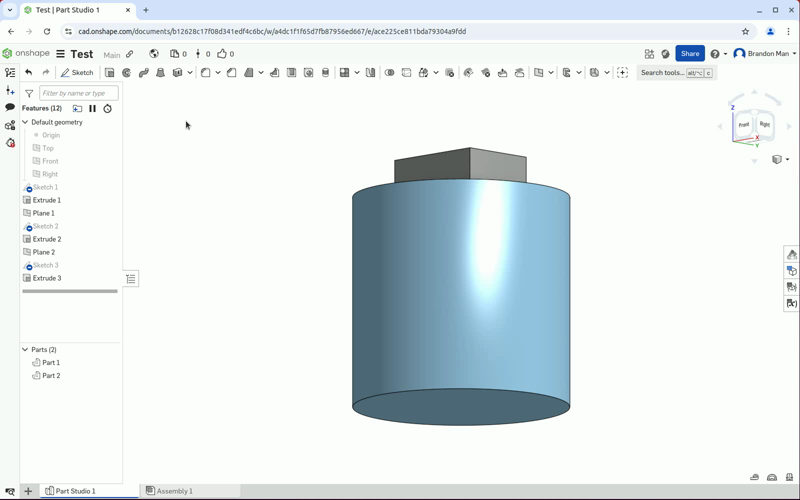
key(down, 3)
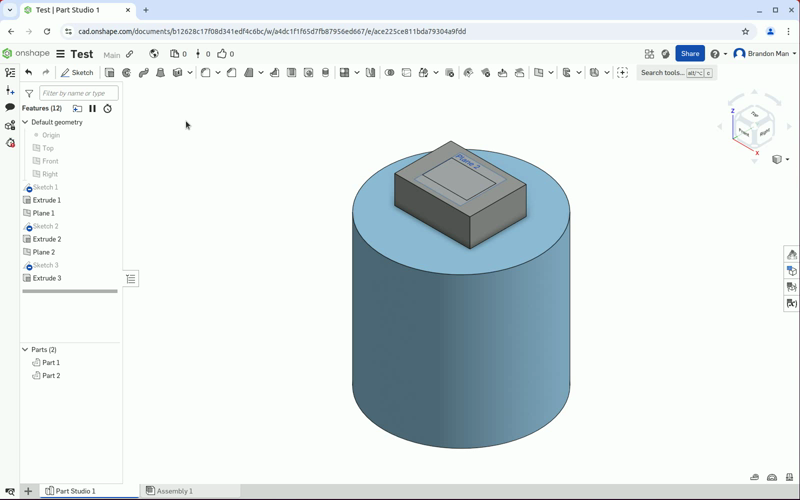
mouse_move(73, 189)
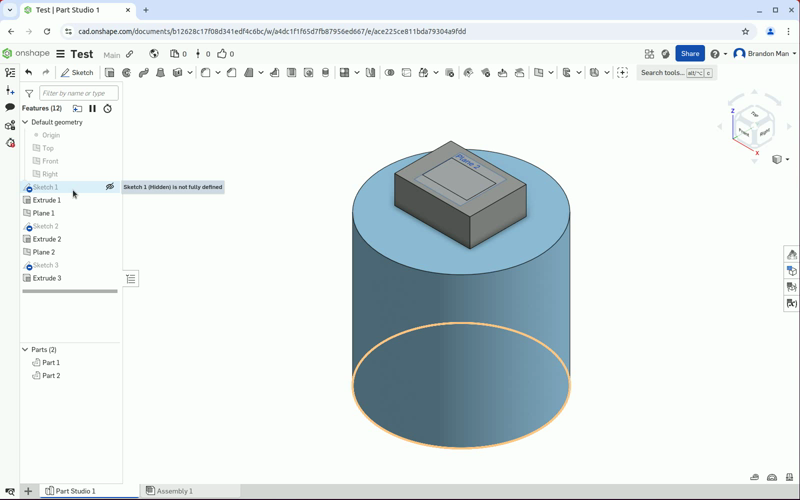
click(73, 189)